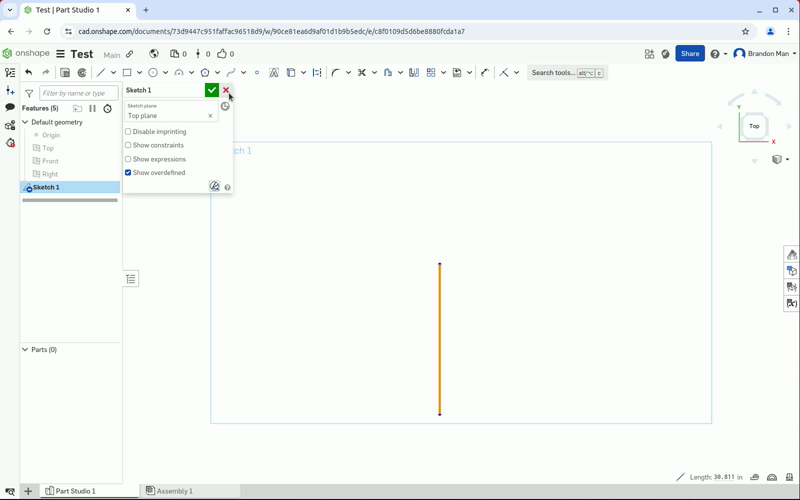
key(shift+h)
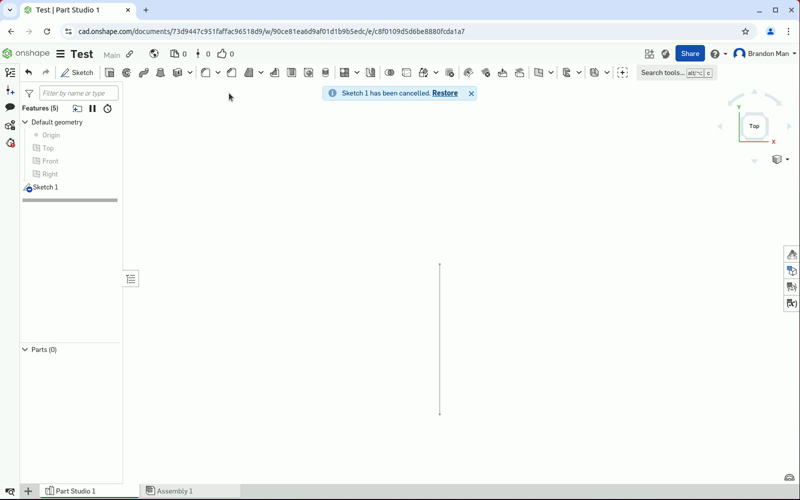
mouse_move(73, 352)
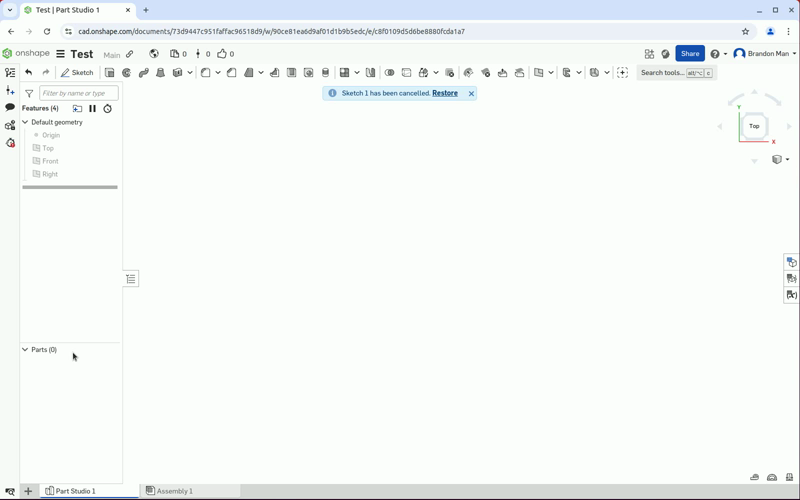
key(y)
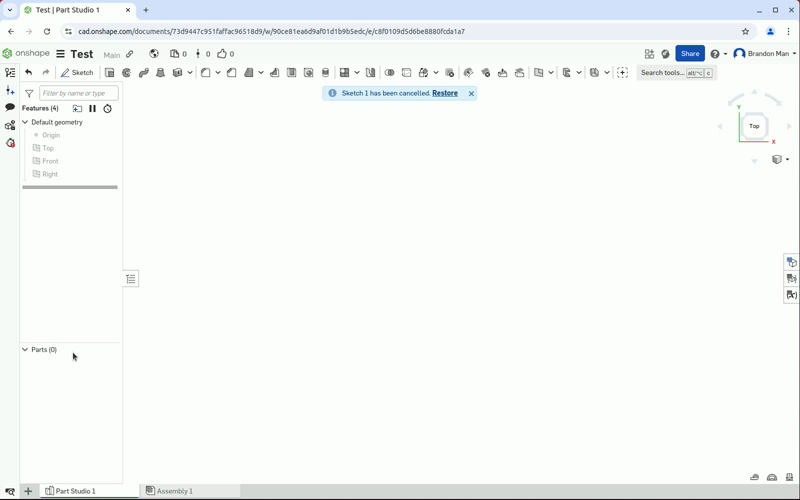
key(shift+p)
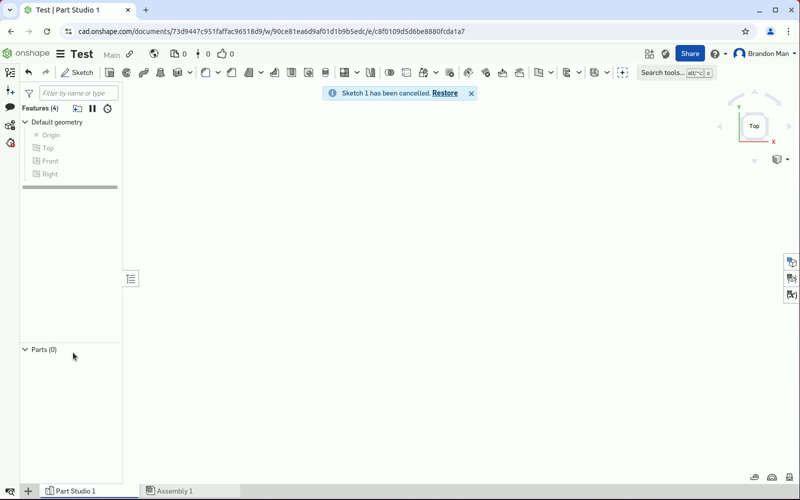
key(space)
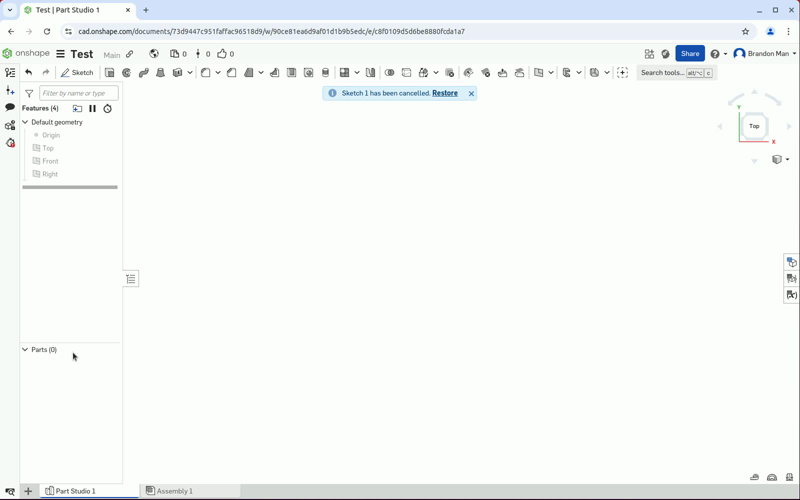
key_down(shift)
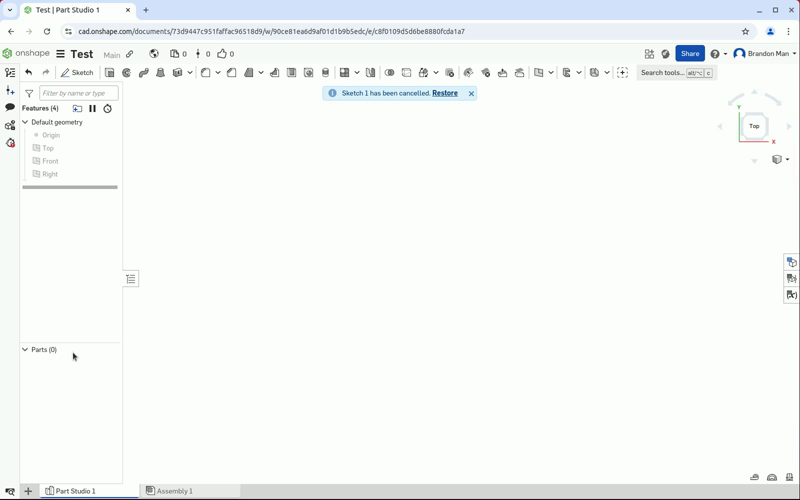
key(up)
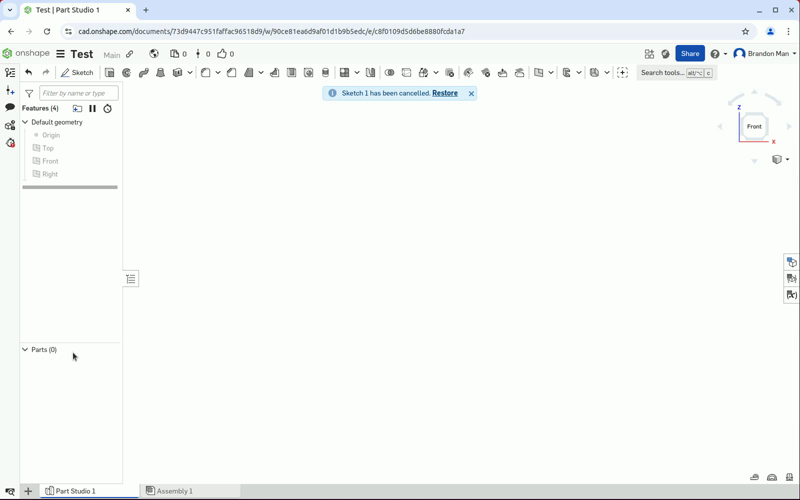
key_up(shift)
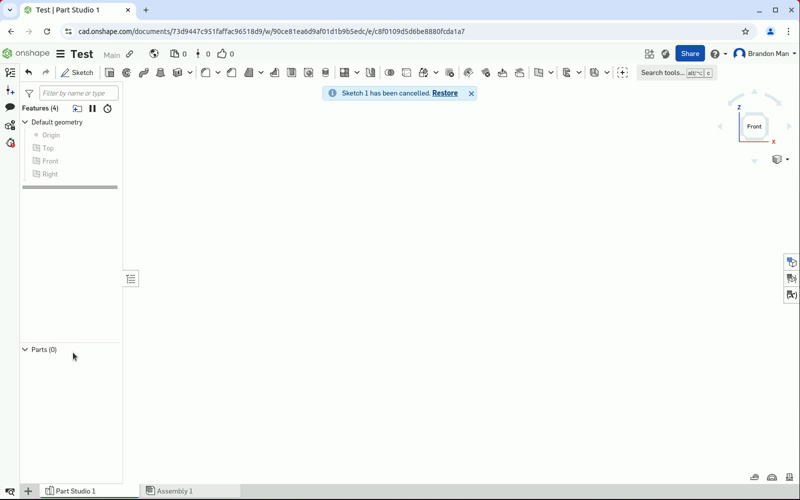
mouse_move(73, 352)
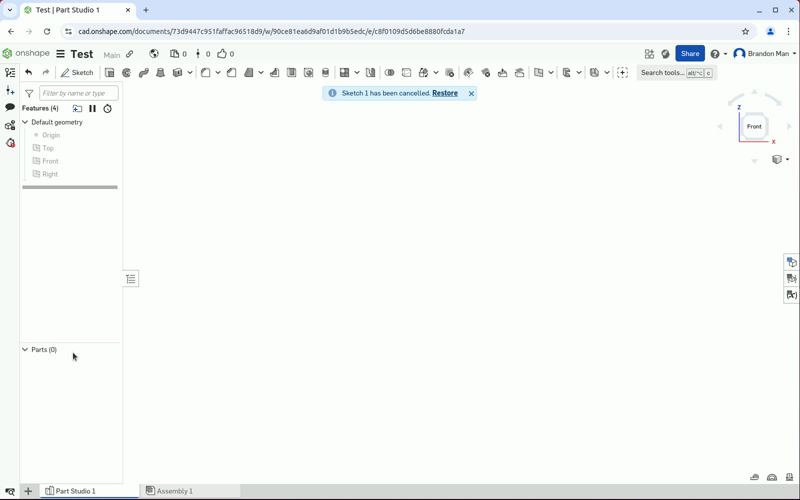
key(shift+y)
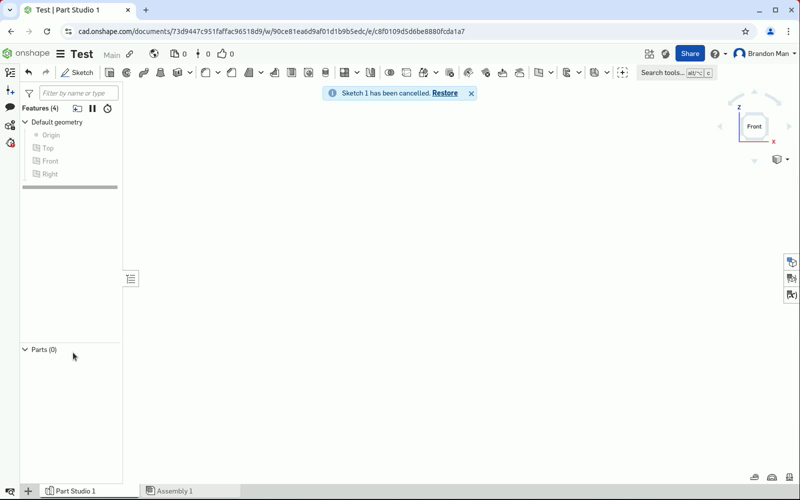
key(shift+s)
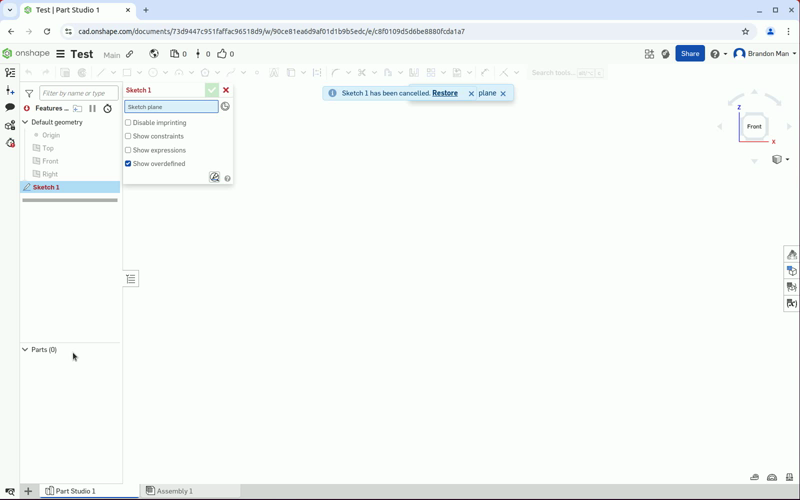
mouse_move(73, 163)
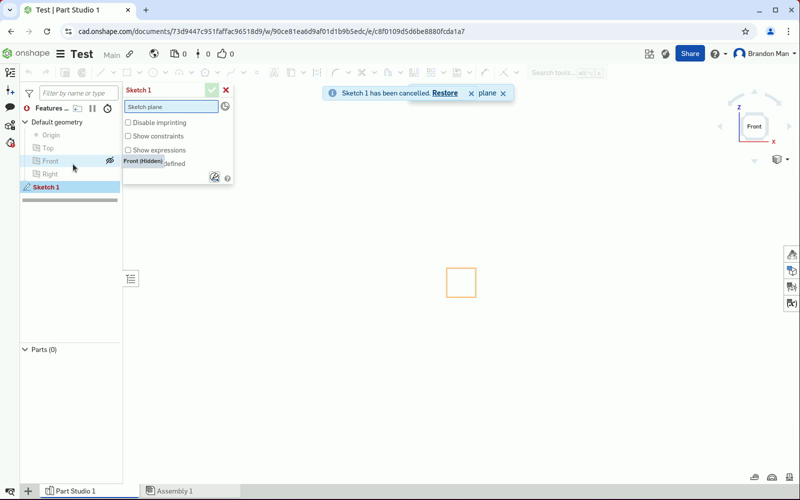
click(73, 163)
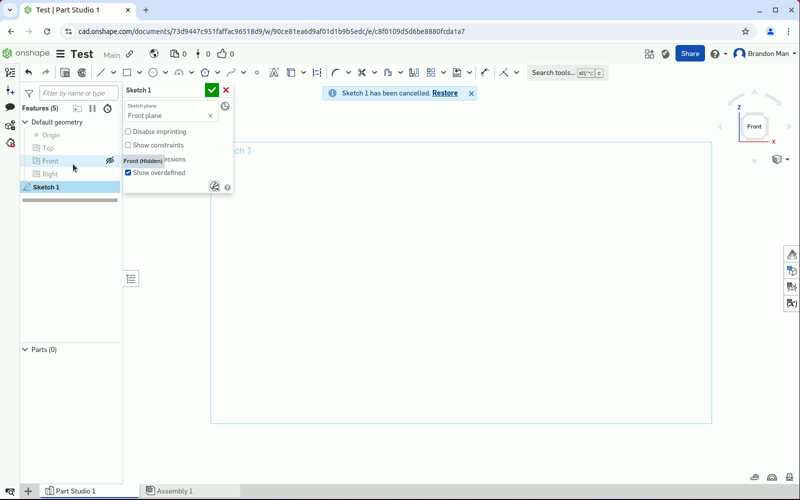
mouse_move(73, 352)
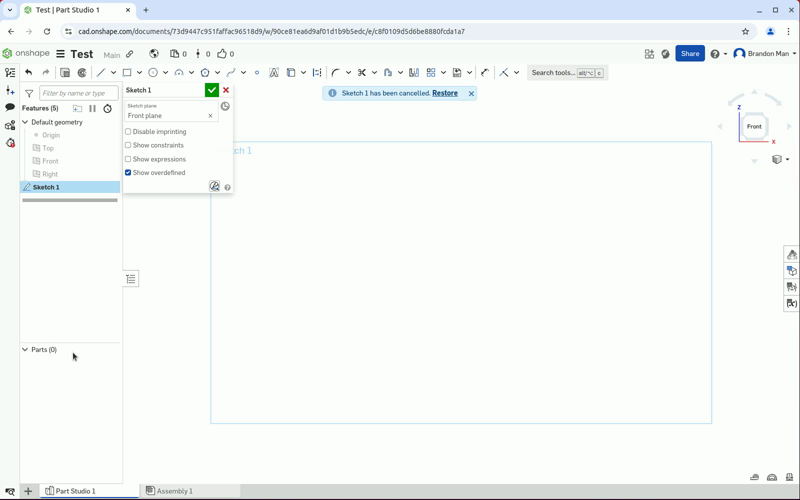
key(y)
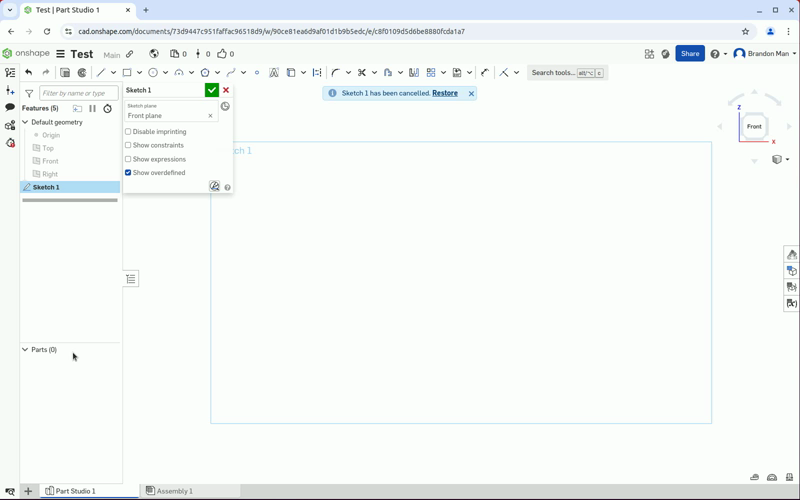
key(l)
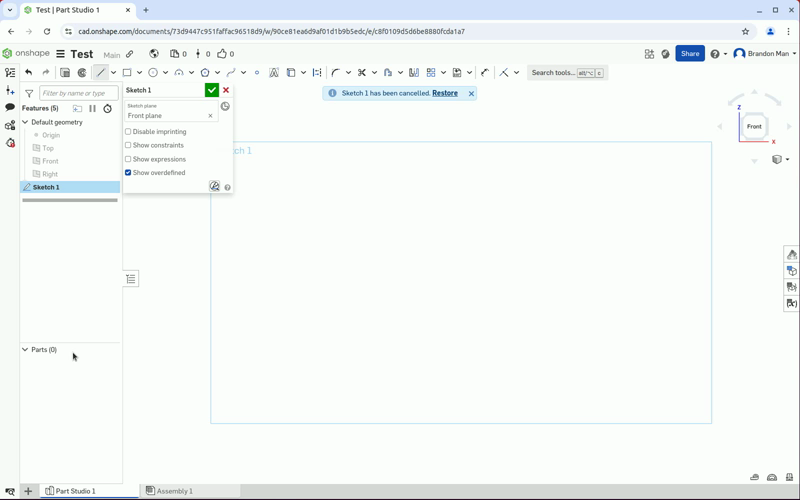
key_down(shift)
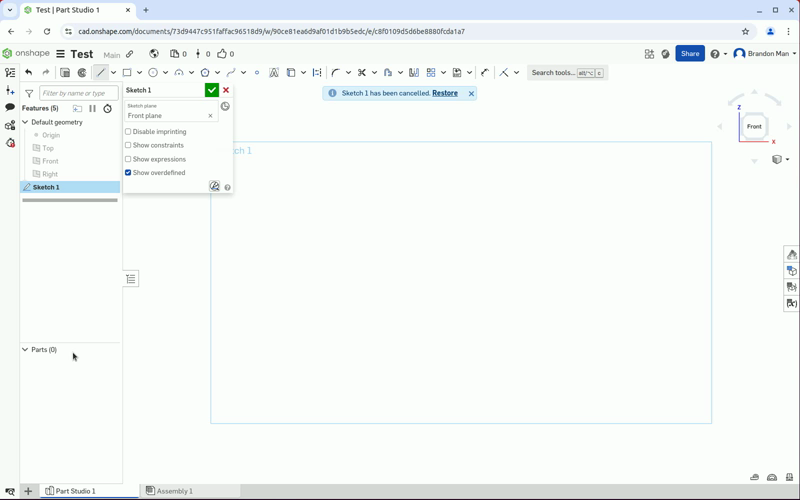
mouse_move(348, 282)
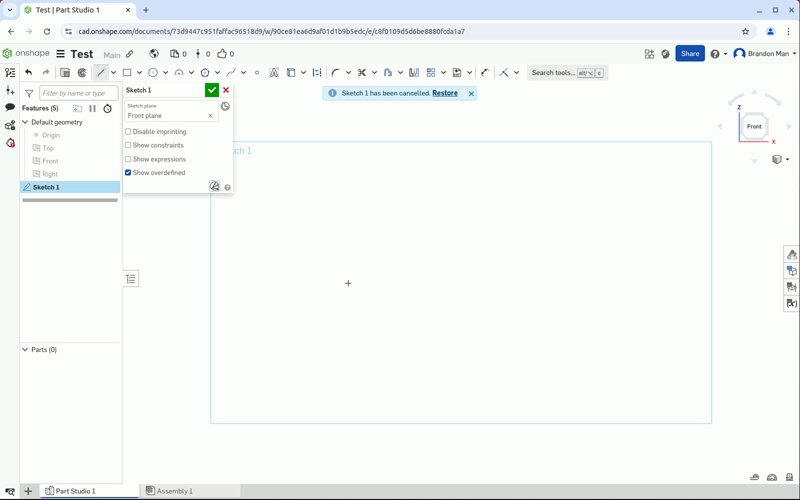
click(348, 282)
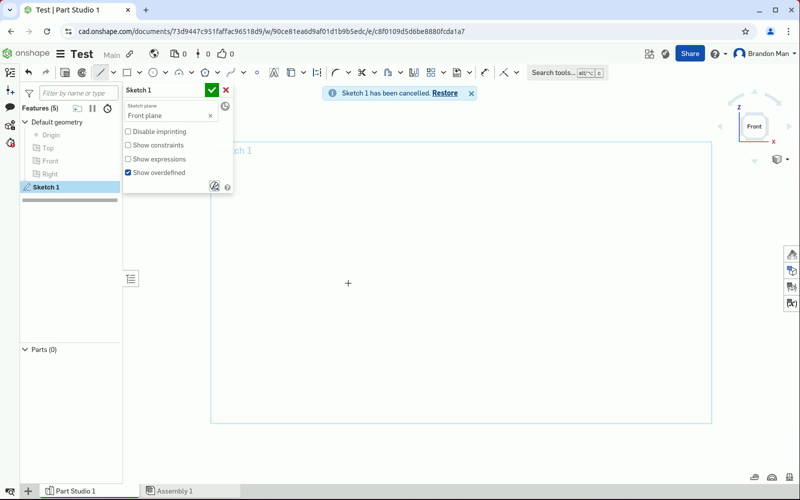
key_up(shift)
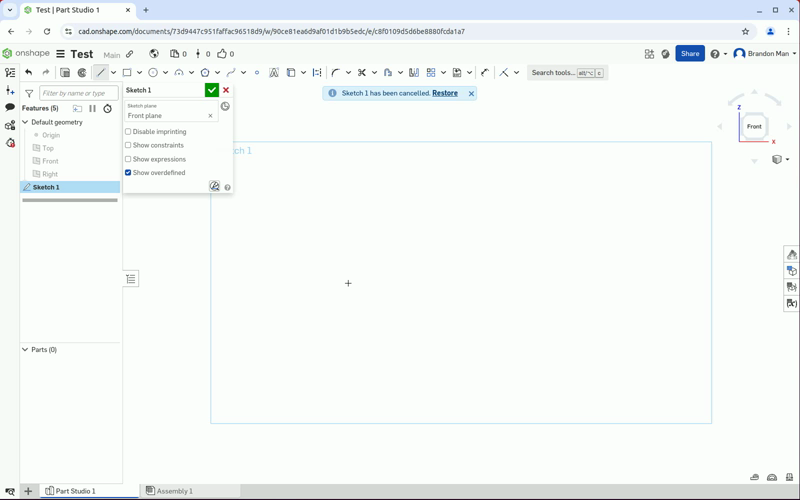
key_down(shift)
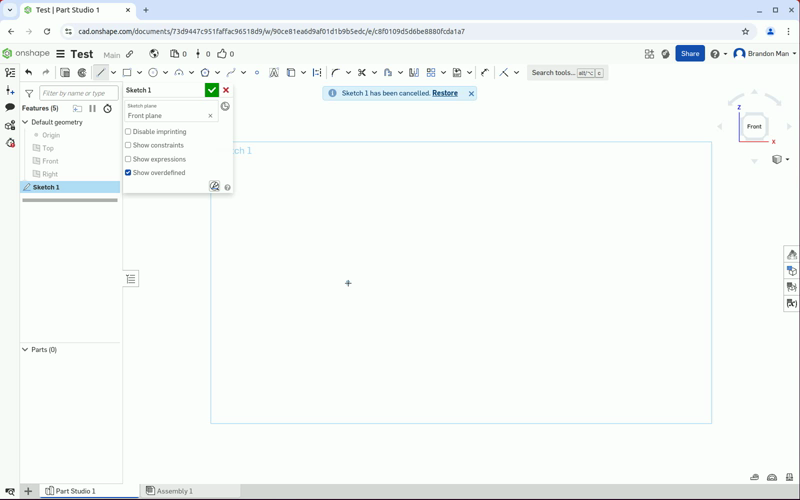
mouse_move(461, 282)
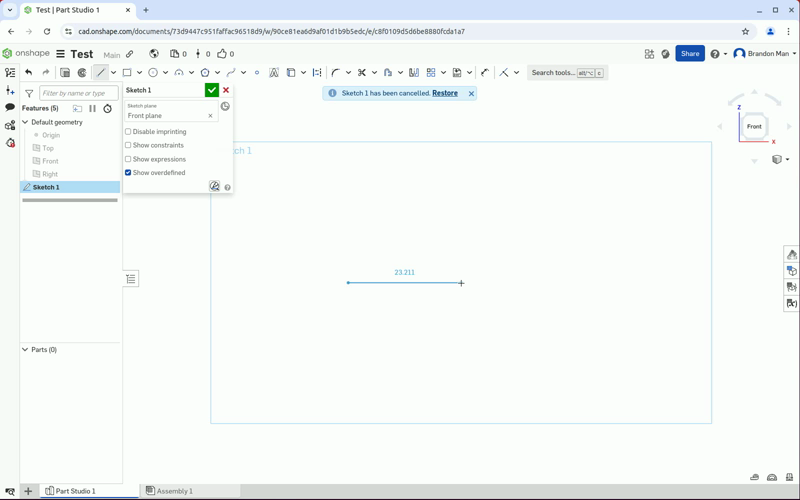
click(461, 282)
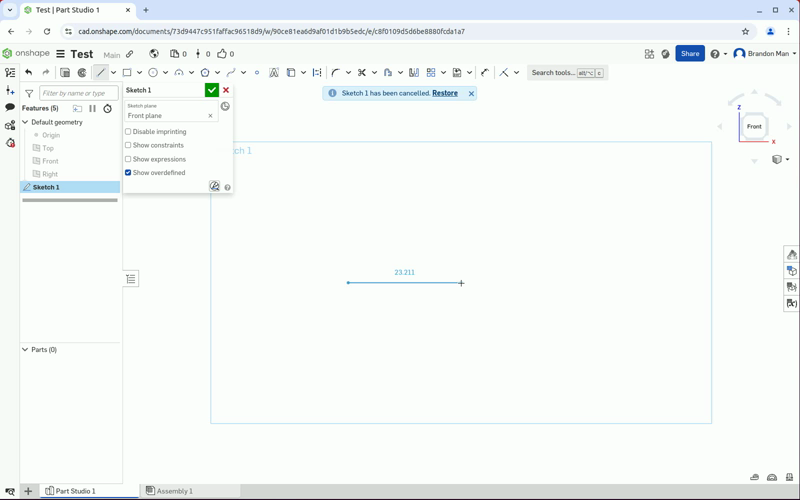
key_up(shift)
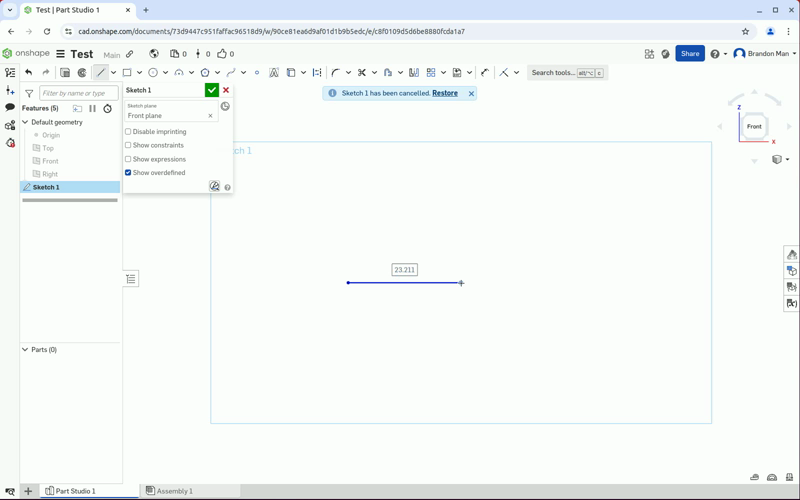
key_down(shift)
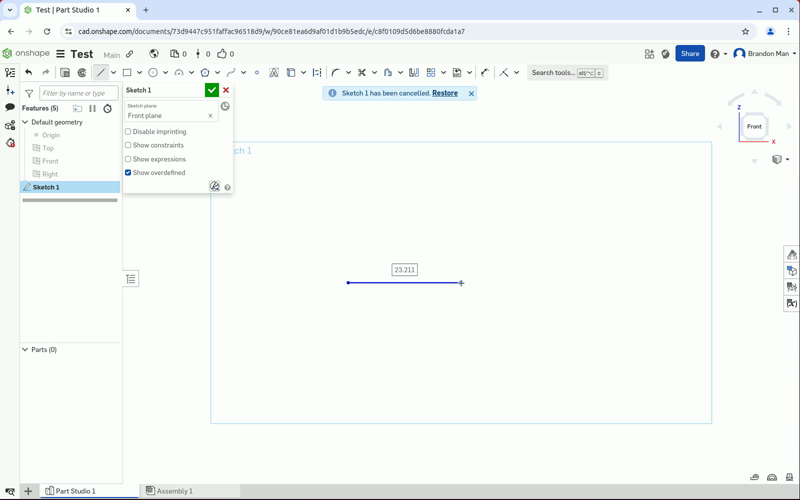
mouse_move(572, 282)
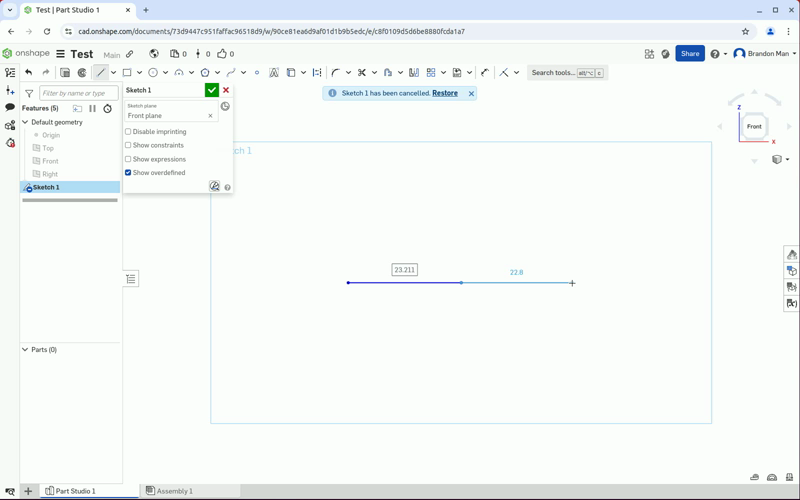
click(572, 282)
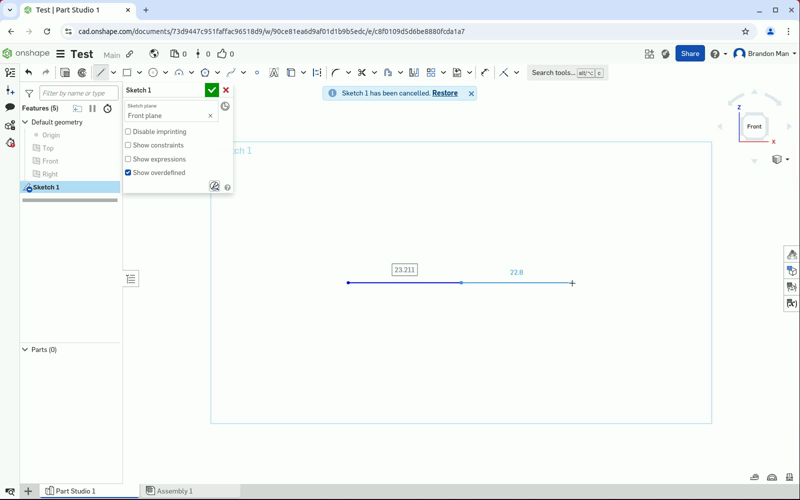
key_up(shift)
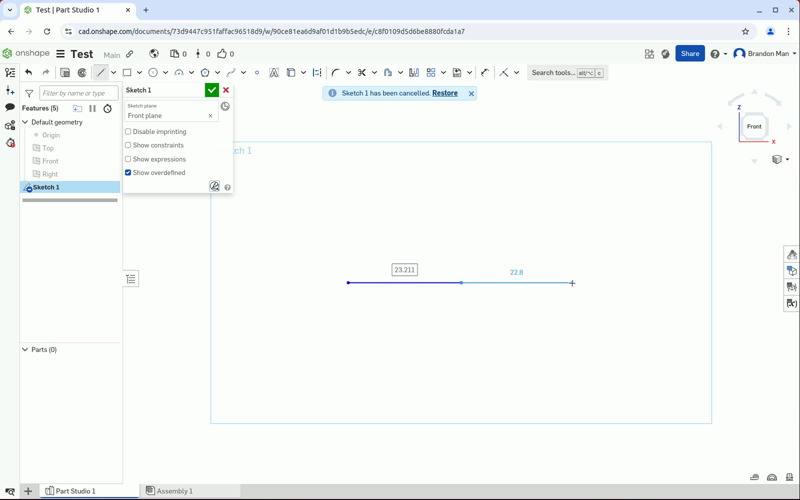
key_down(shift)
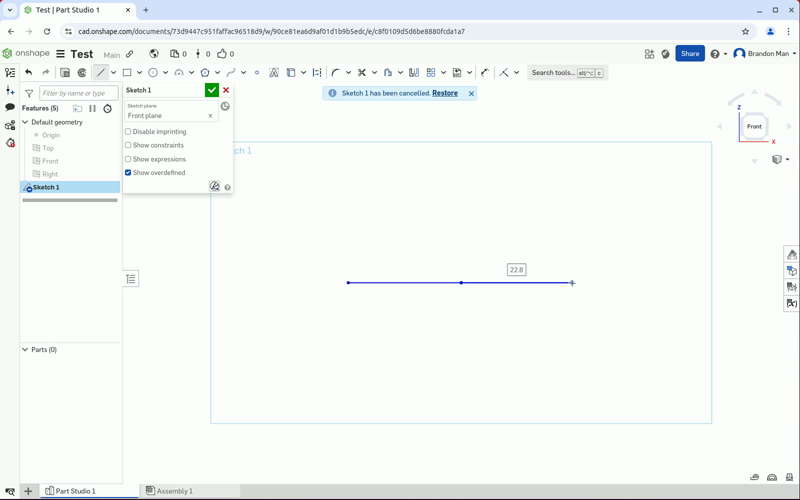
mouse_move(589, 282)
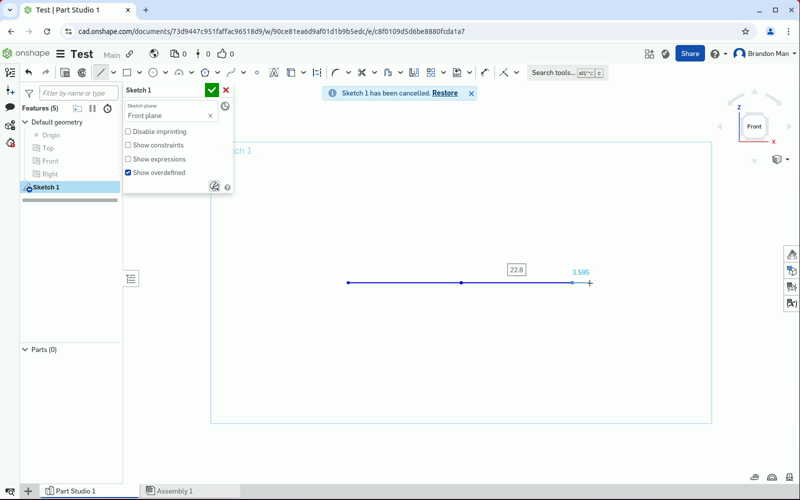
mouse_move(572, 259)
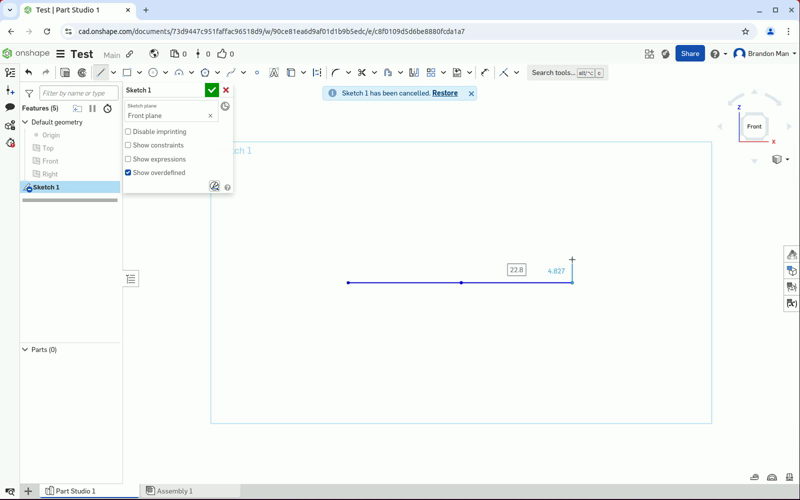
click(572, 259)
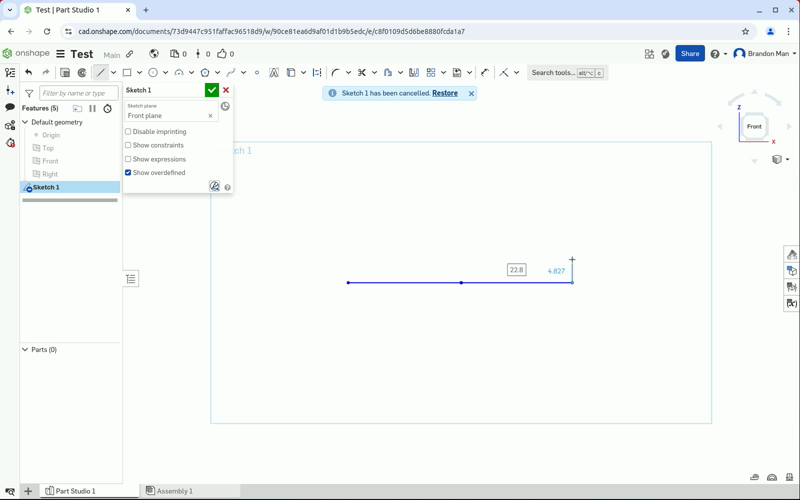
key_up(shift)
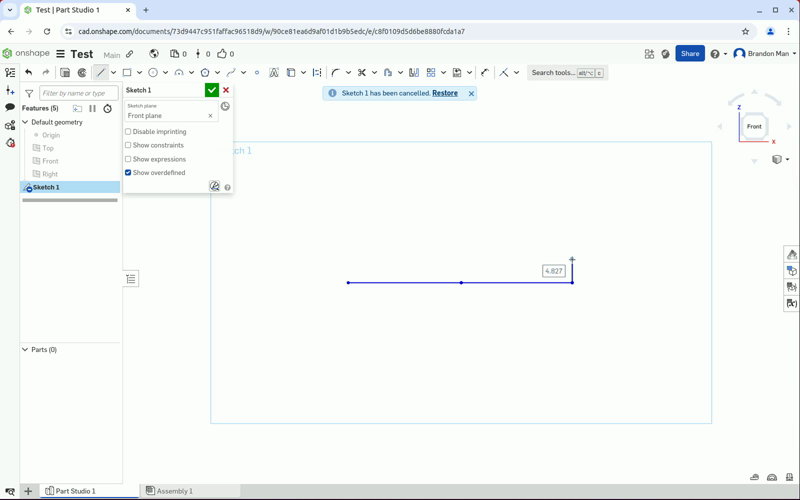
key_down(shift)
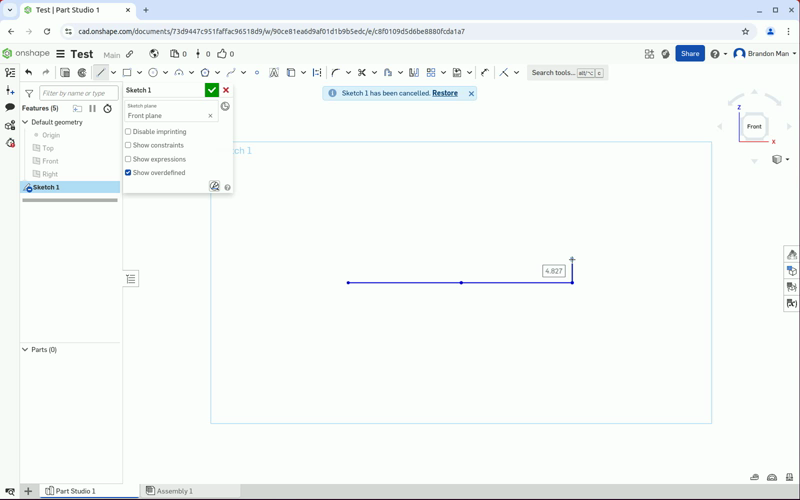
mouse_move(348, 259)
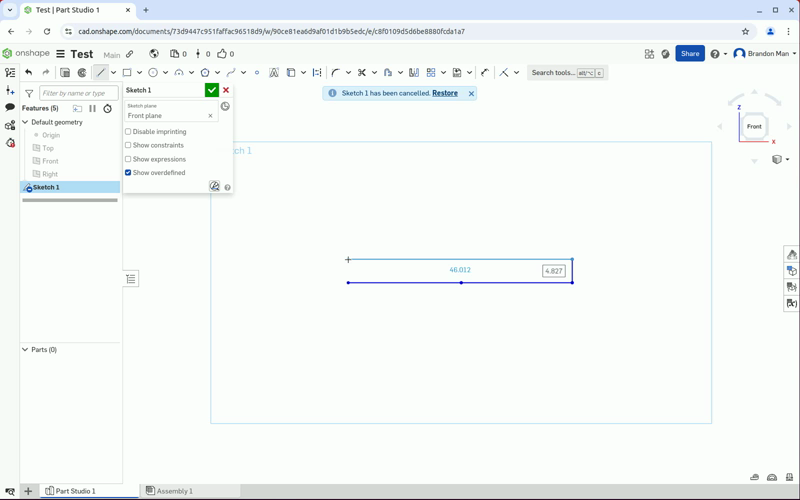
click(348, 259)
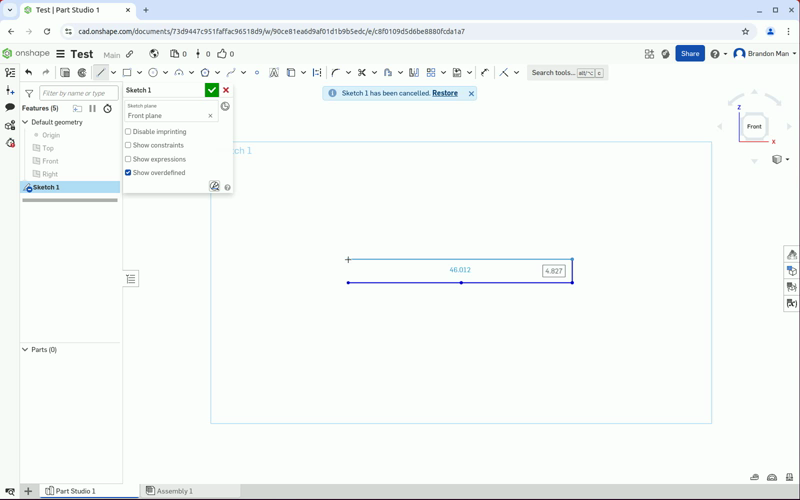
key_up(shift)
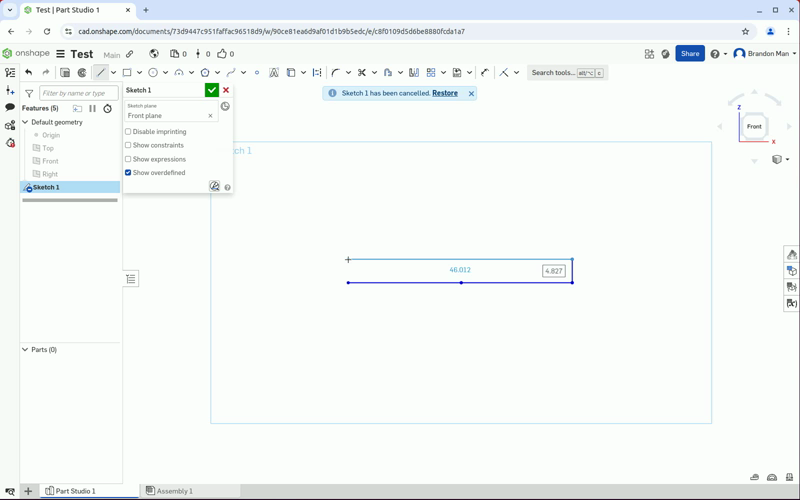
mouse_move(378, 259)
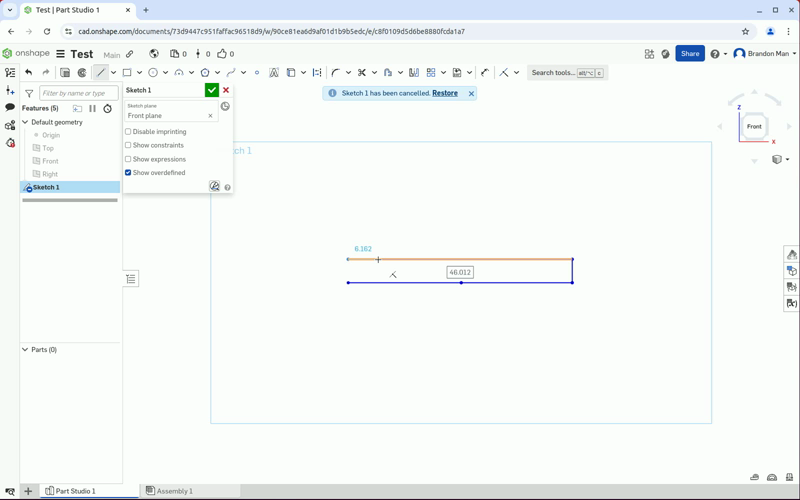
key_down(shift)
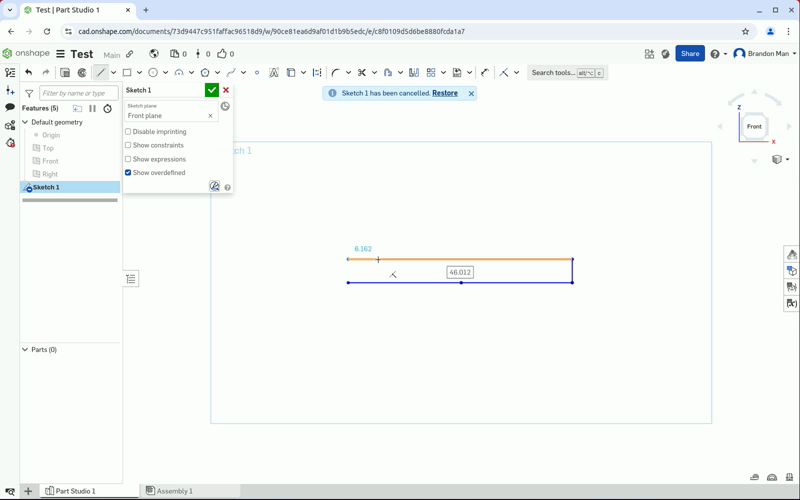
mouse_move(348, 282)
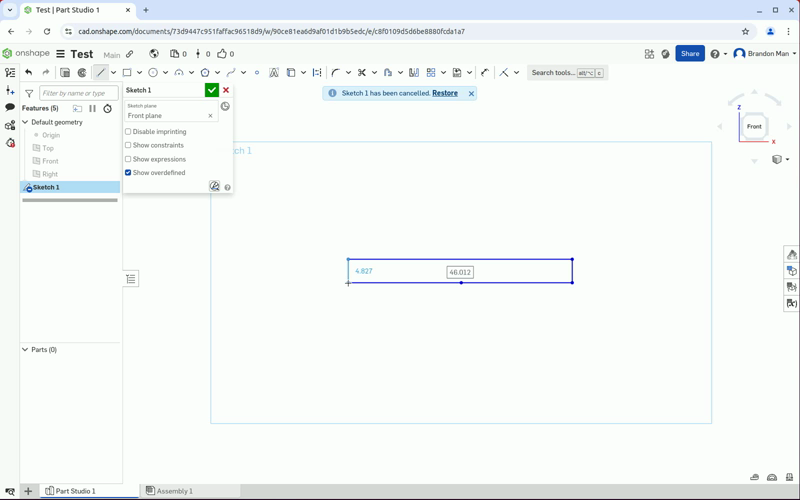
key_up(shift)
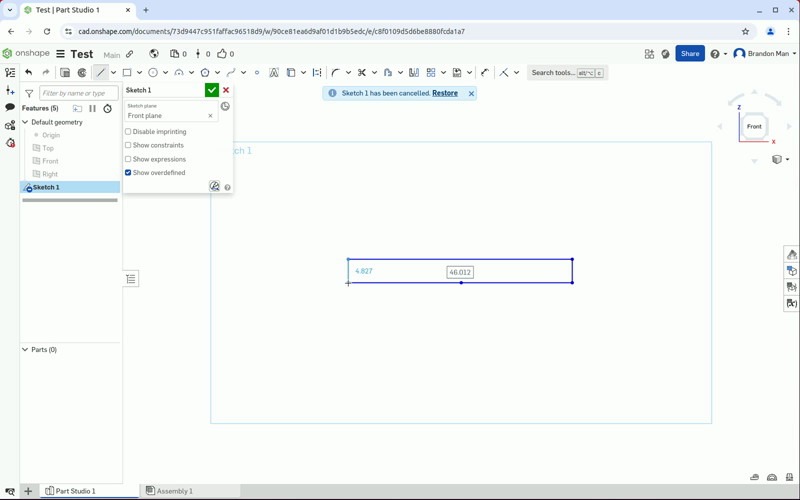
click(348, 282)
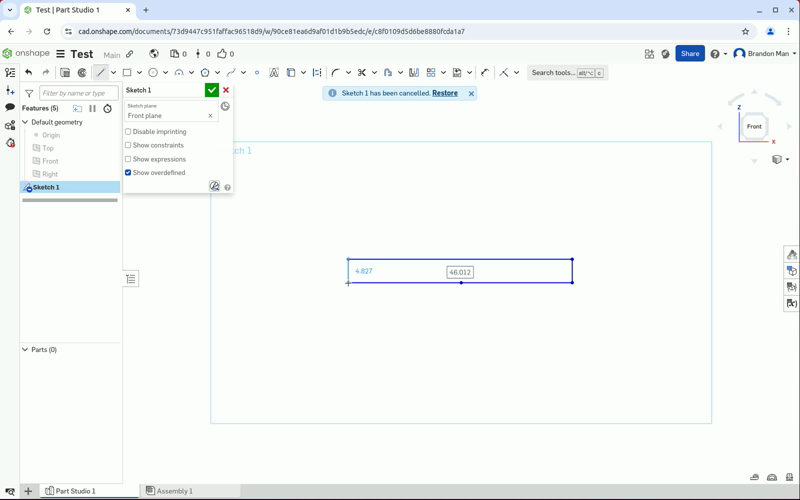
key(esc)
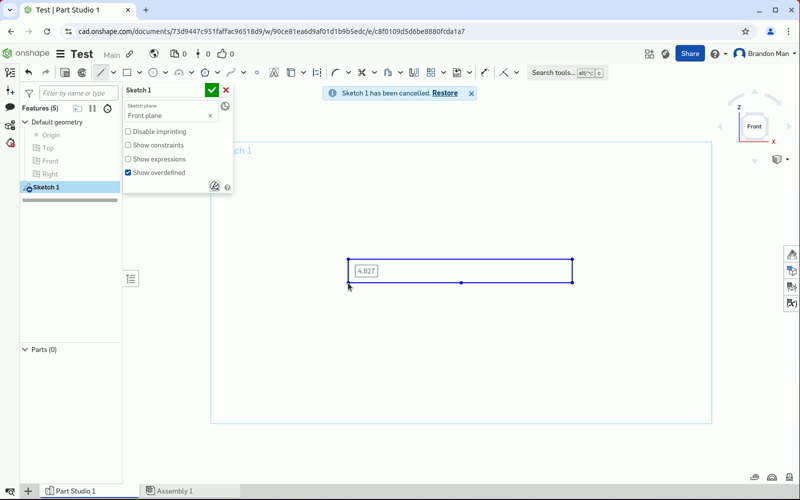
mouse_move(355, 267)
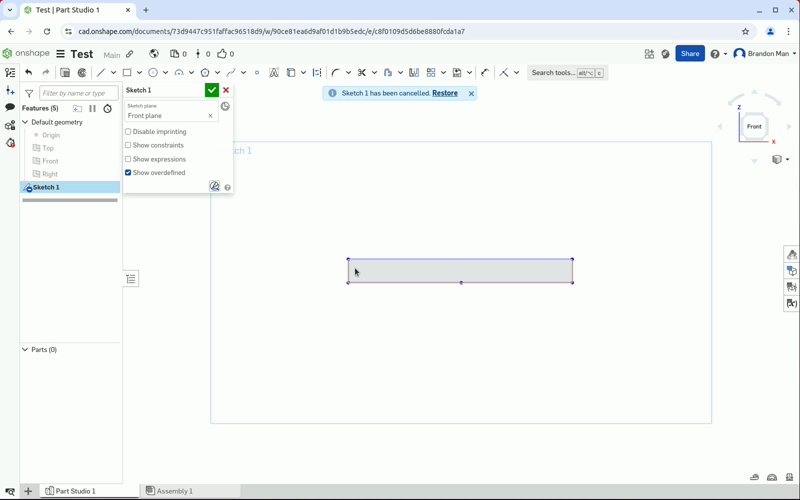
click(355, 267)
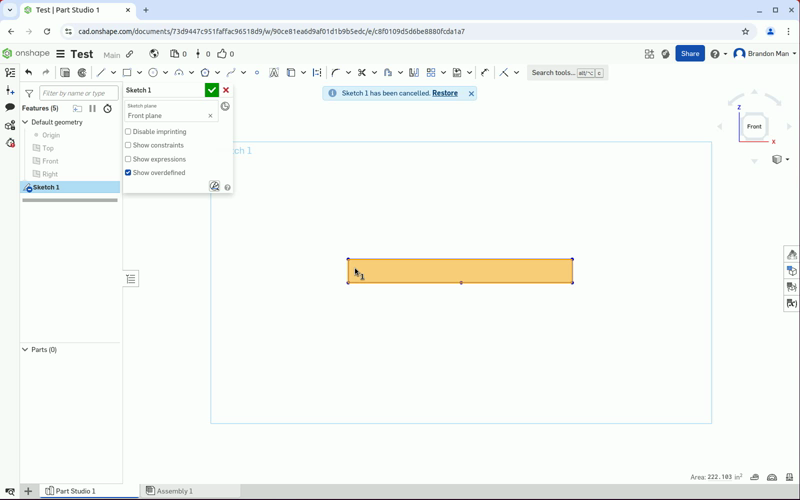
mouse_move(73, 352)
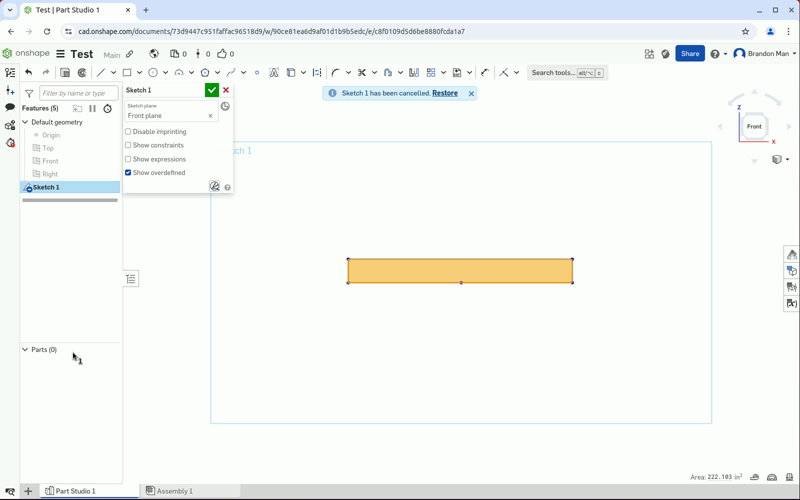
key(shift+y)
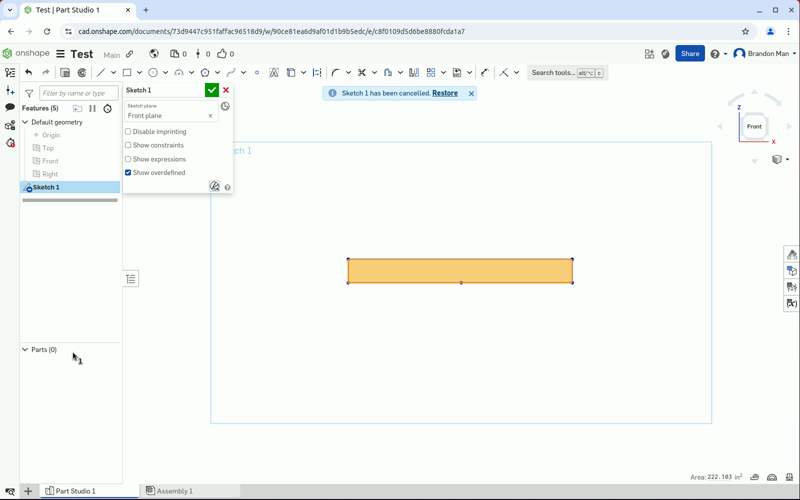
key(shift+e)
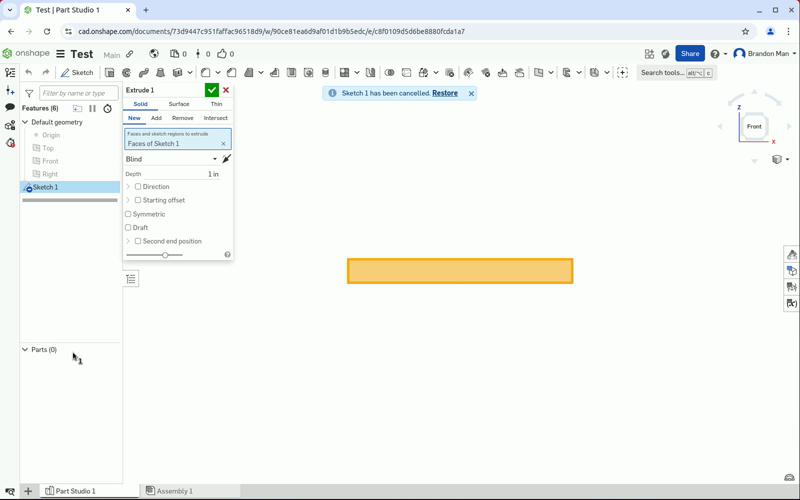
mouse_move(143, 106)
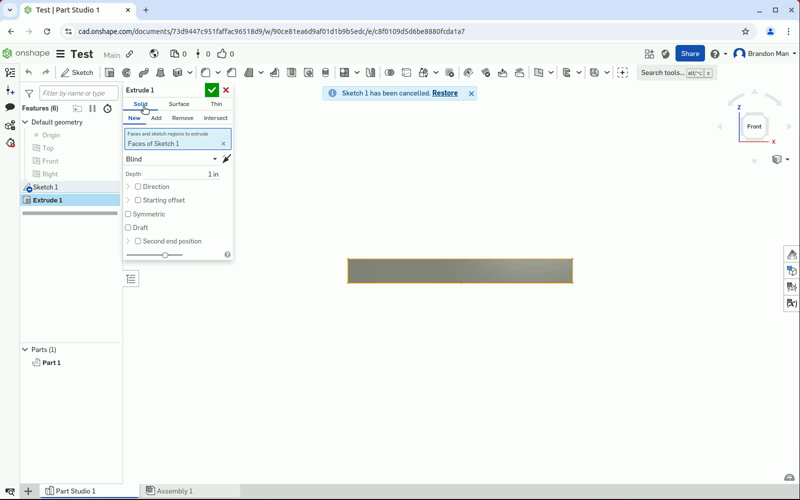
click(143, 106)
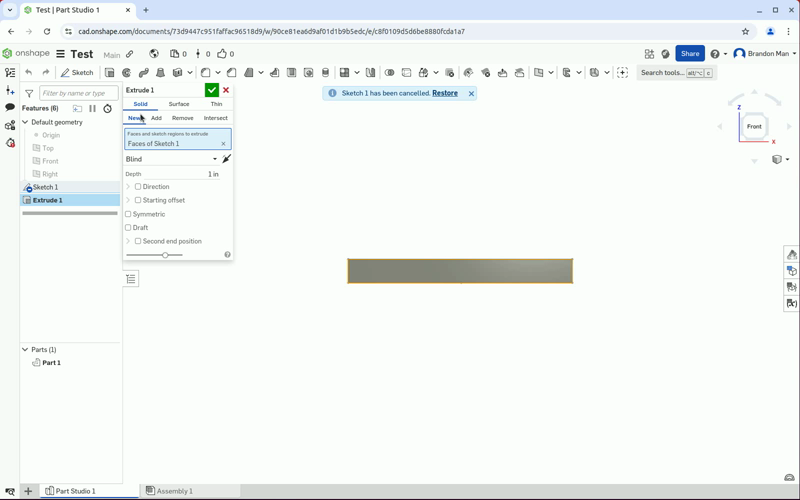
mouse_move(137, 120)
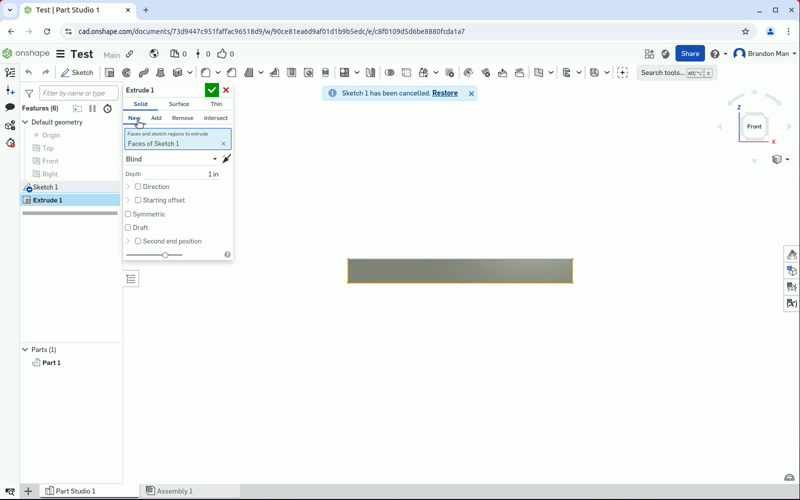
click(137, 120)
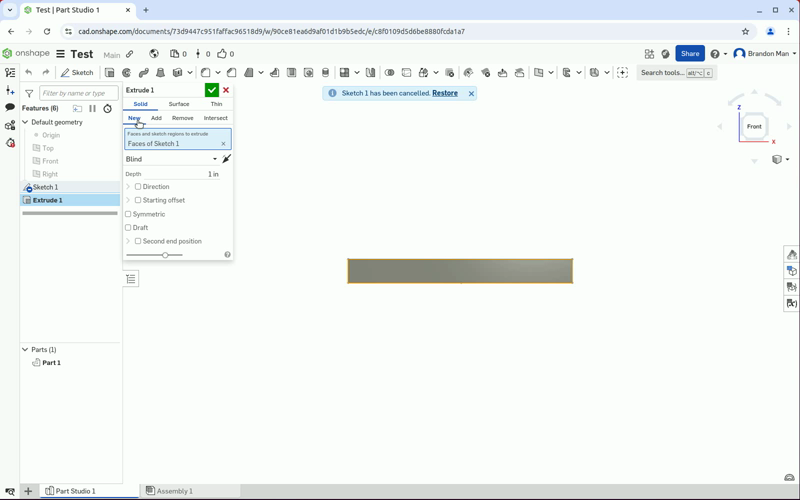
key(tab, 4)
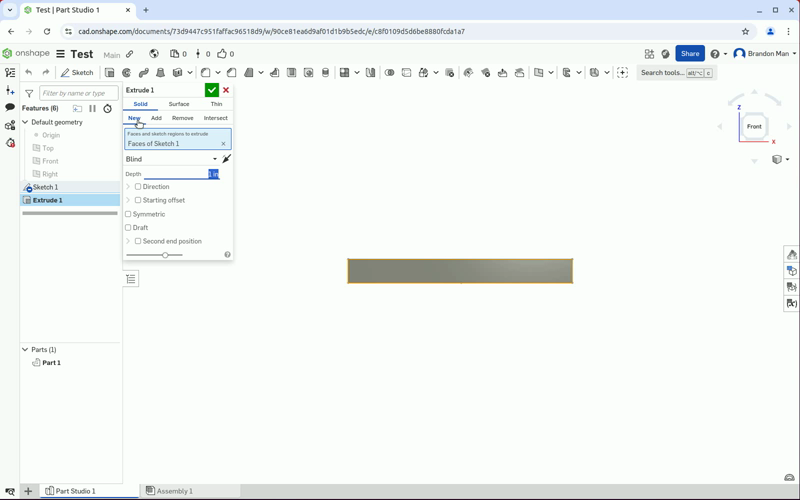
text(7.702)
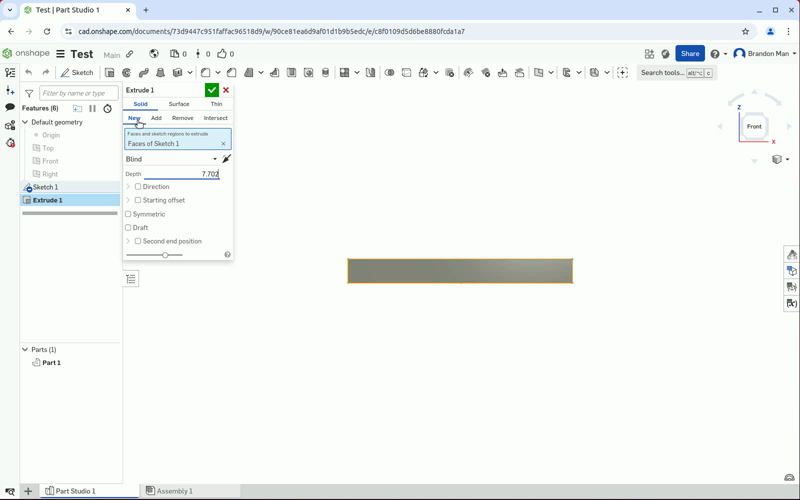
key(tab, 3)
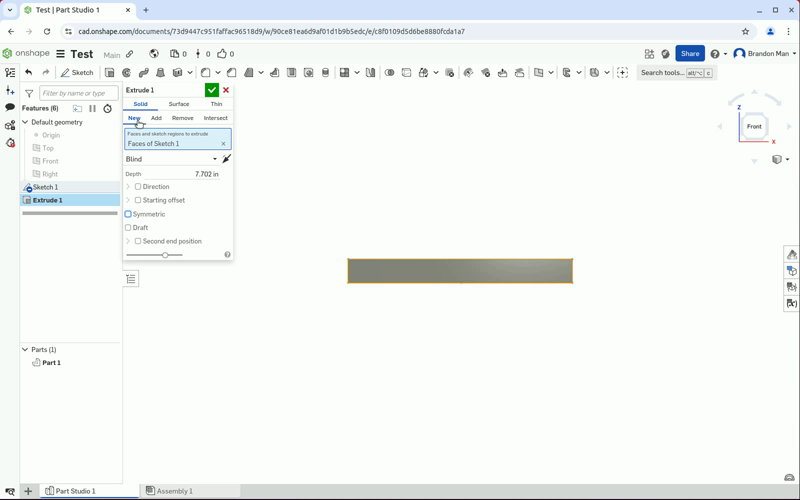
key(space)
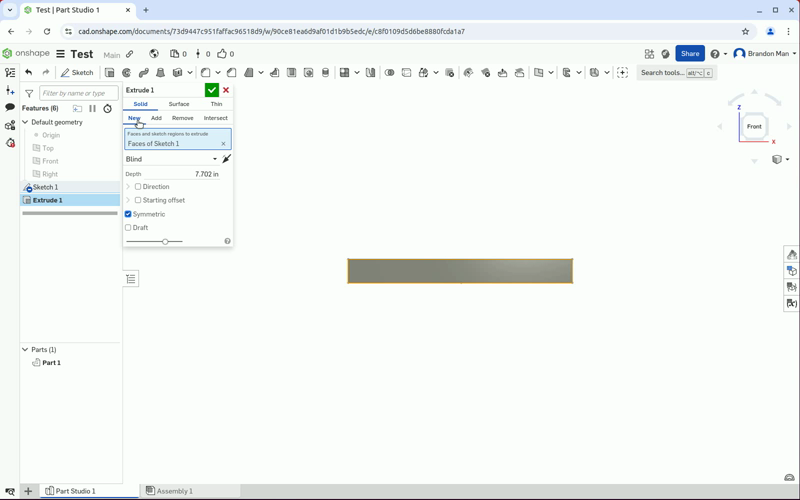
key(enter)
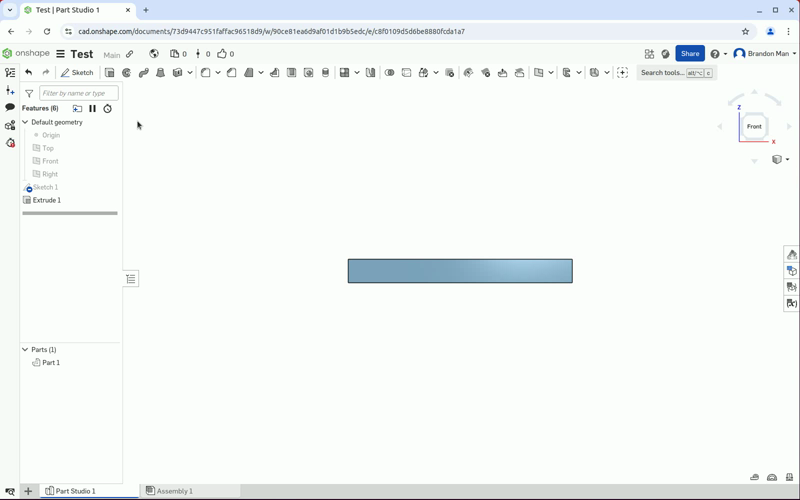
key(shift+h)
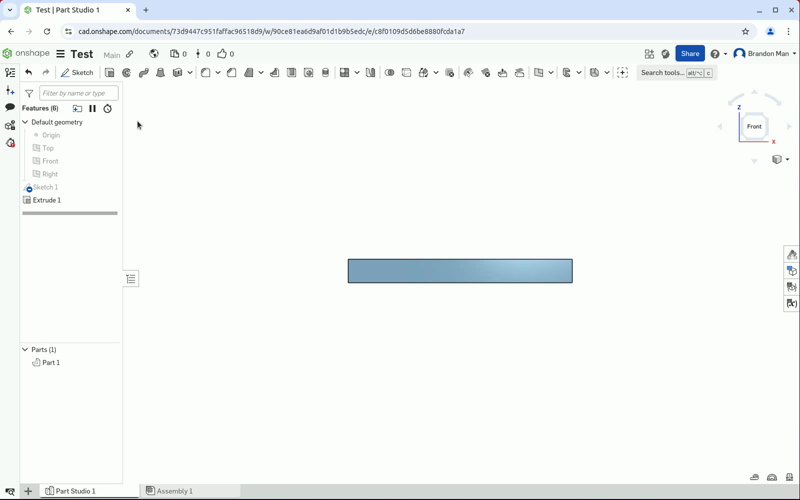
key(shift+h)
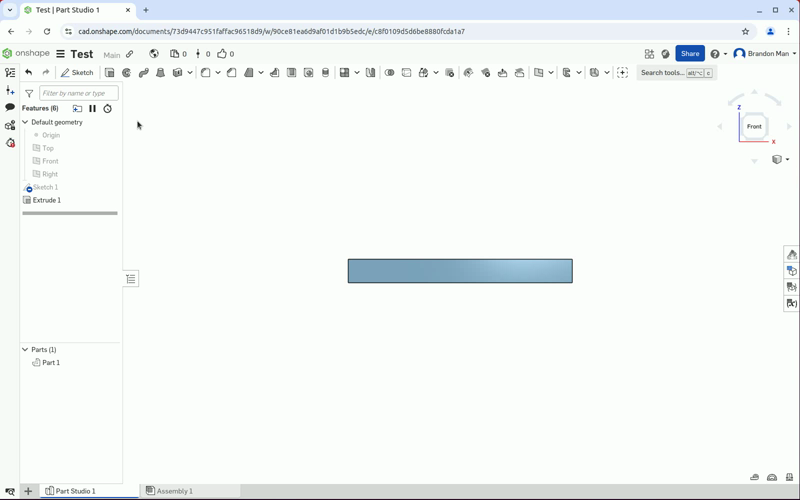
mouse_move(73, 189)
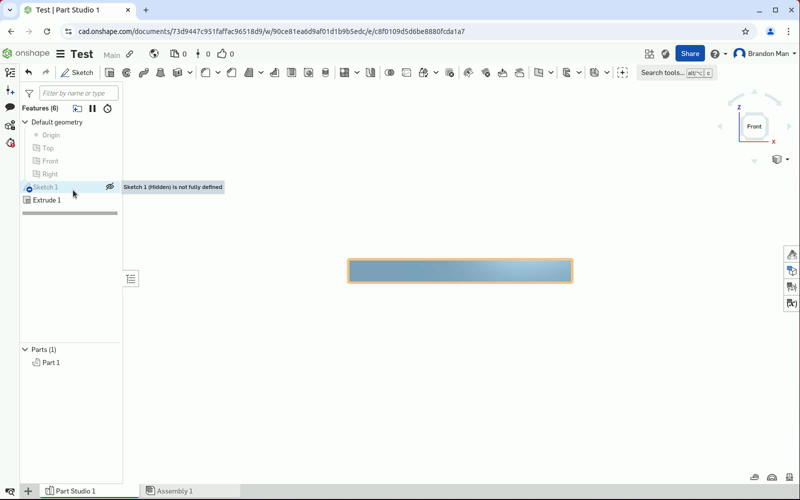
click(73, 189)
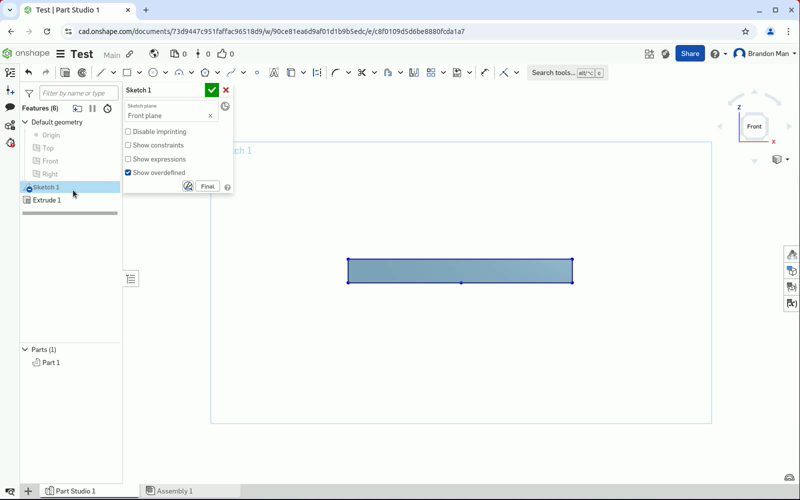
mouse_move(229, 92)
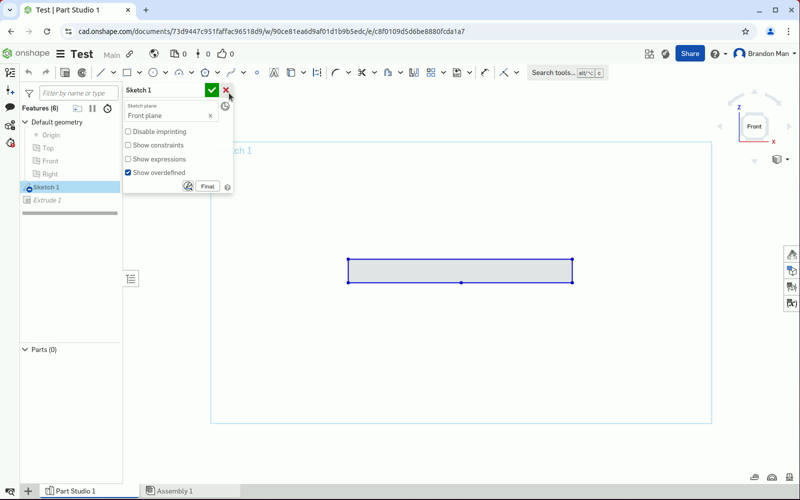
click(229, 92)
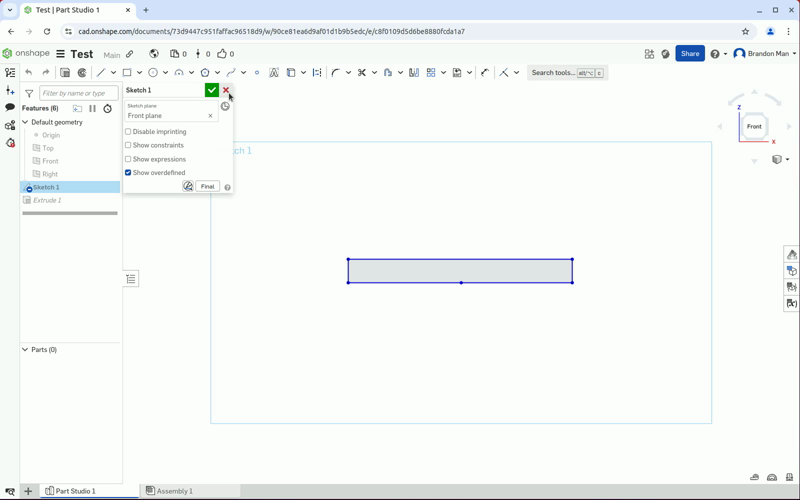
key(shift+s)
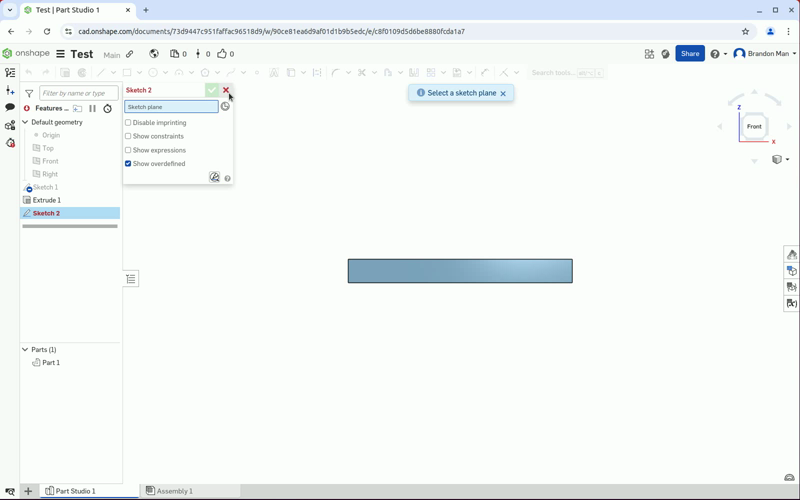
mouse_move(73, 163)
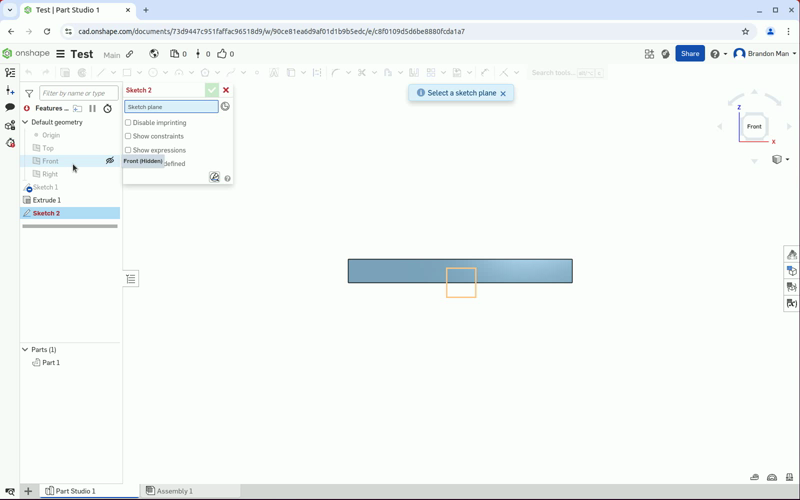
click(73, 163)
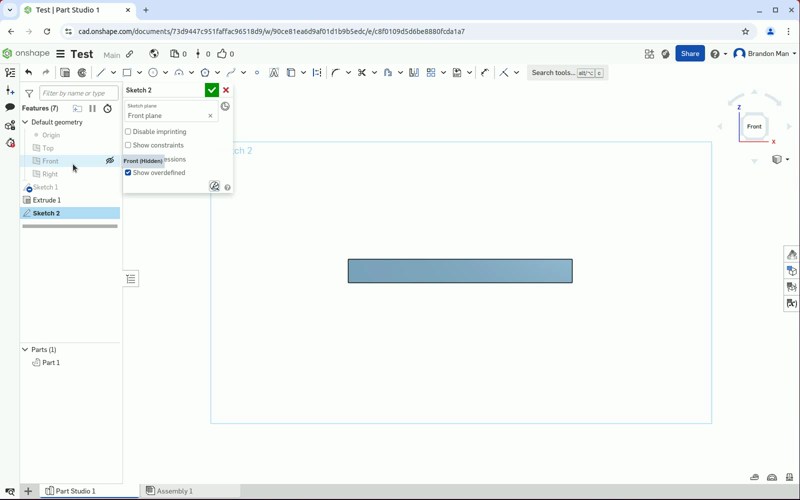
mouse_move(73, 352)
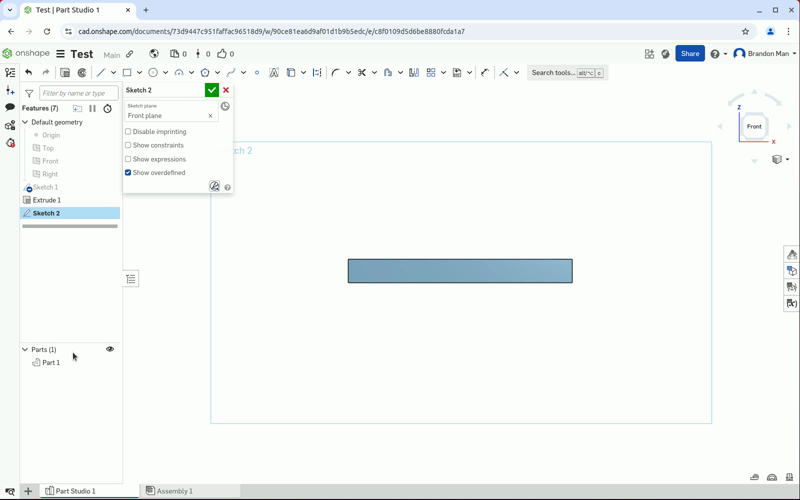
key(y)
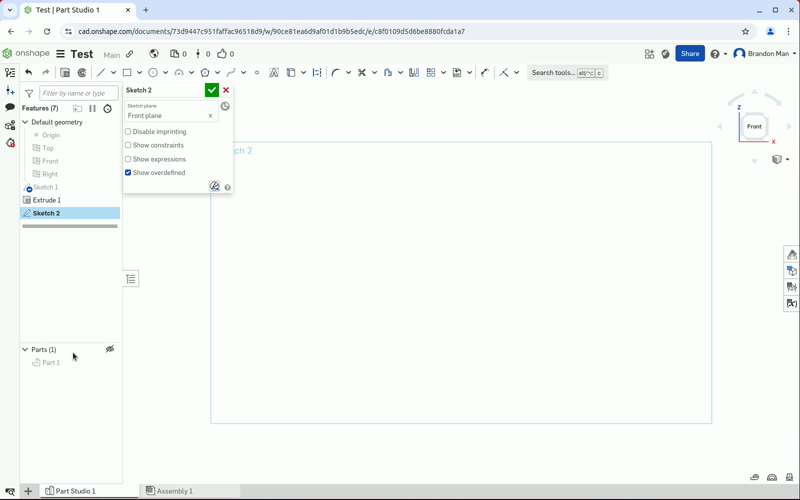
key(a)
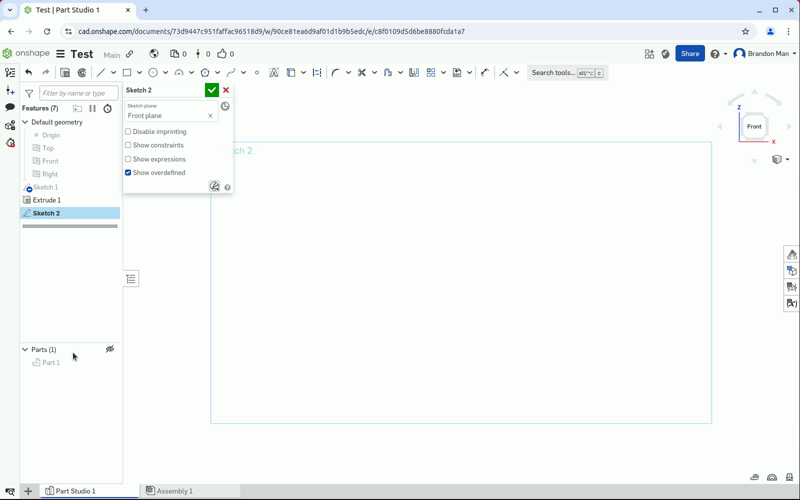
key_down(shift)
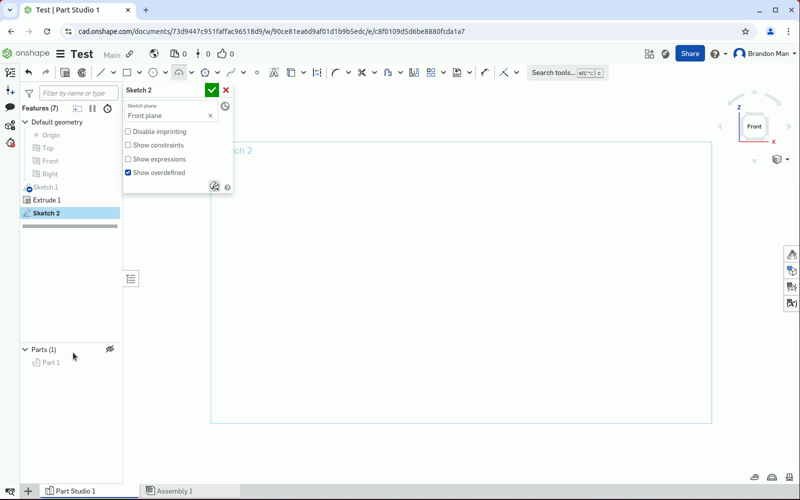
mouse_move(348, 282)
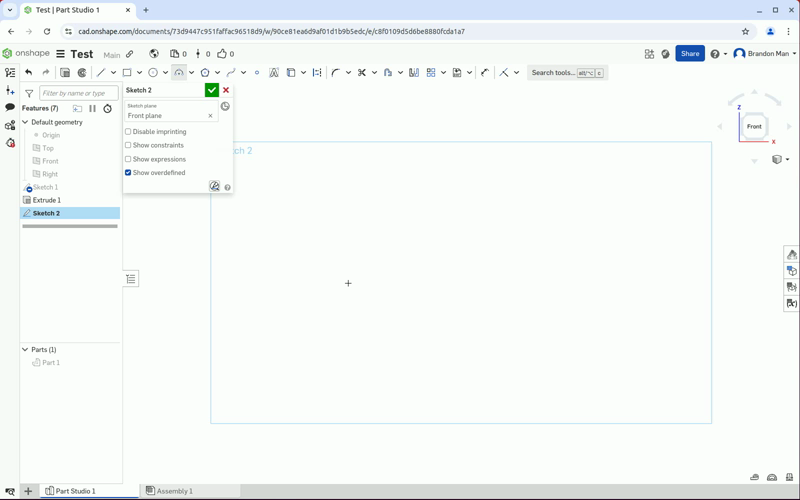
click(348, 282)
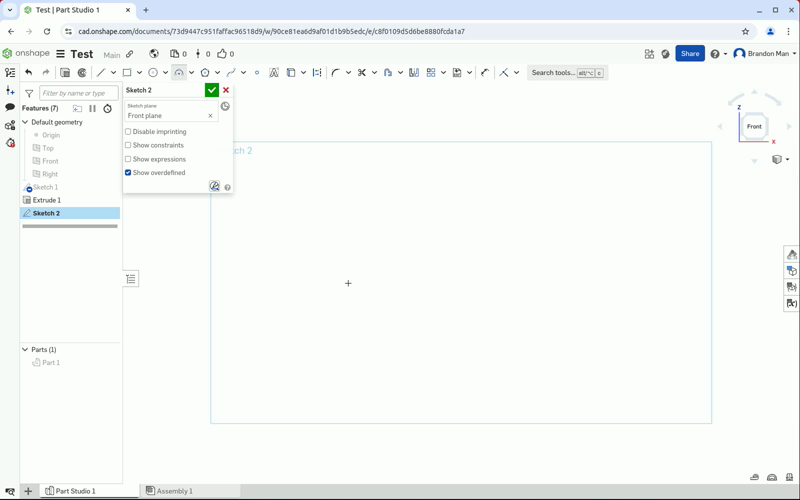
key_up(shift)
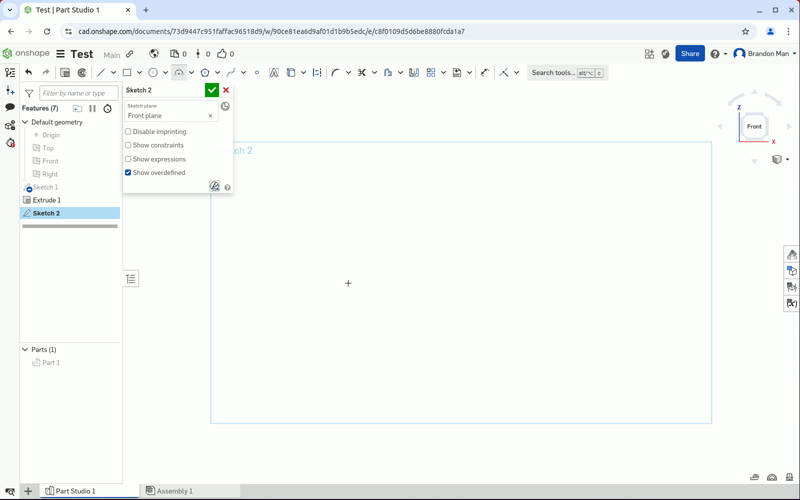
key_down(shift)
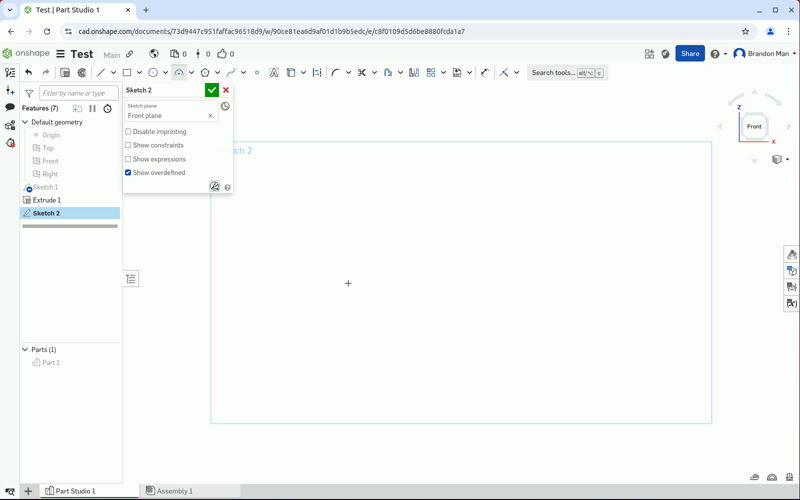
mouse_move(572, 282)
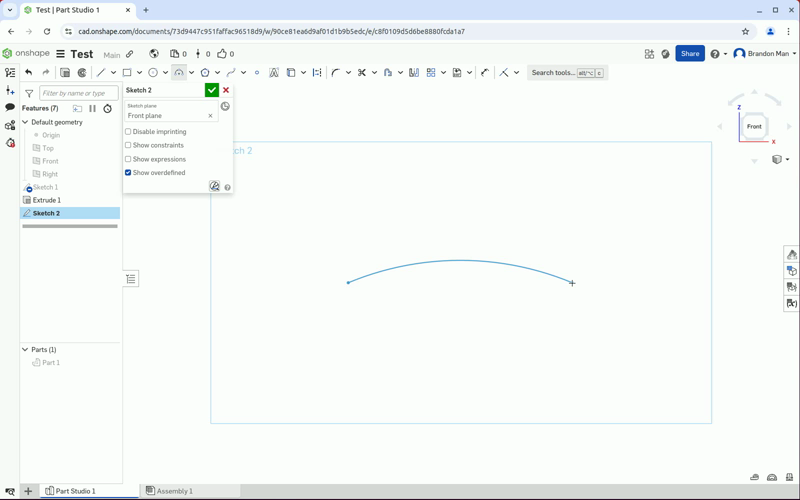
click(572, 282)
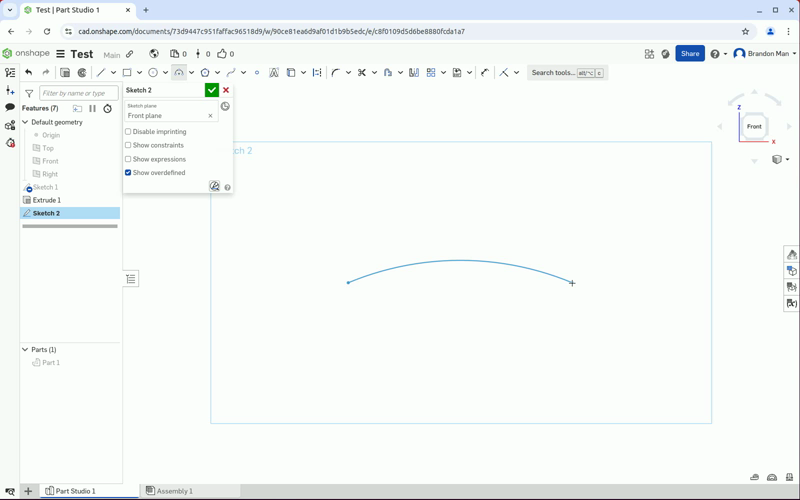
mouse_move(460, 394)
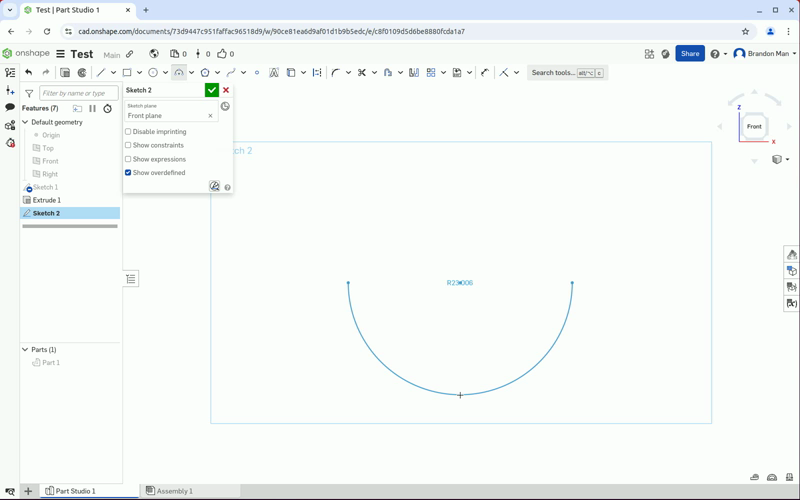
click(460, 394)
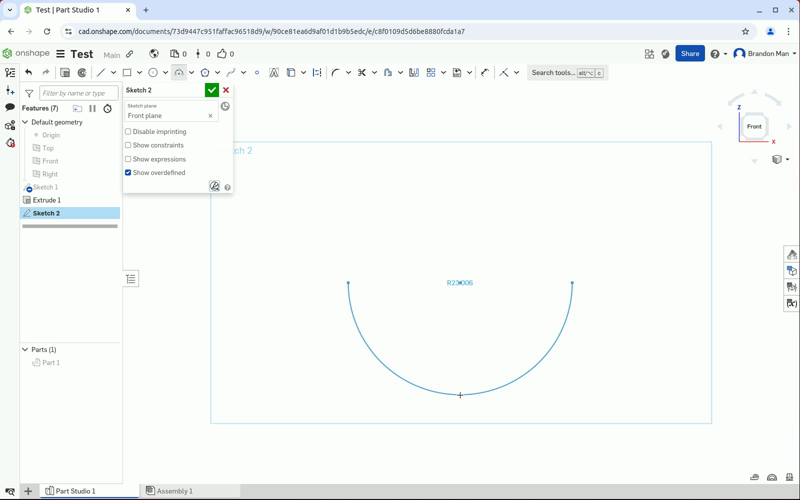
key_up(shift)
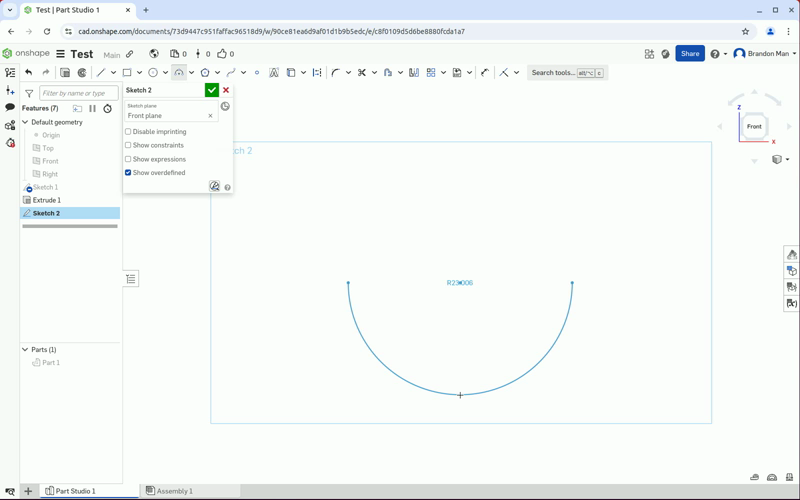
key(esc)
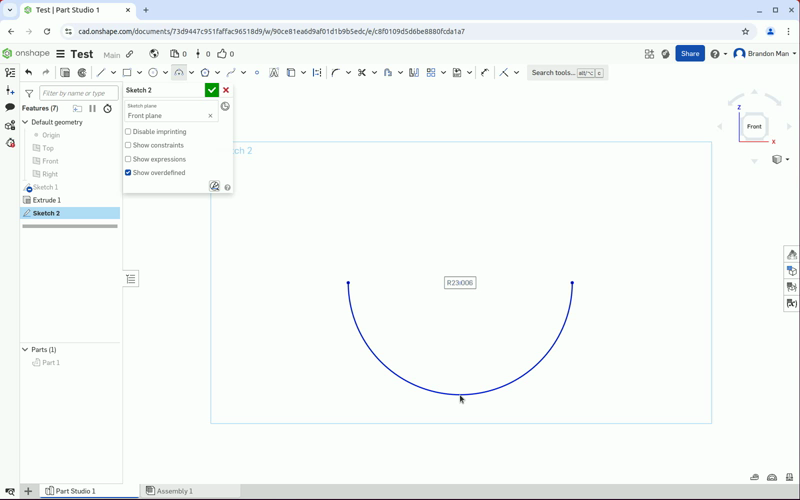
key(l)
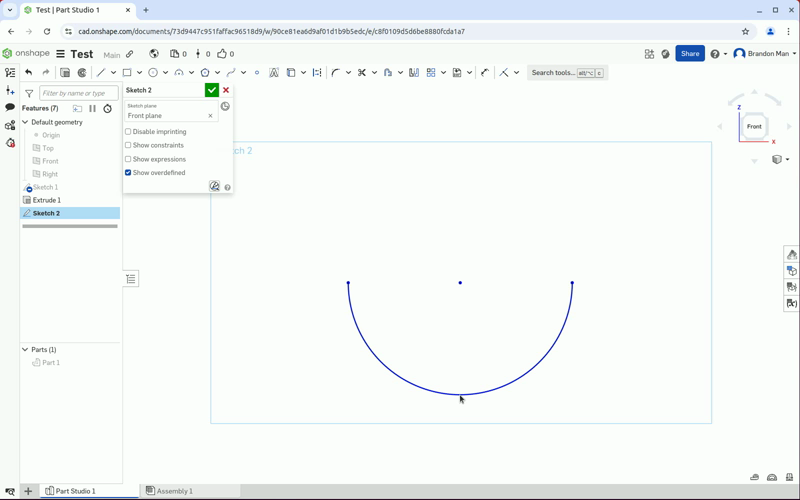
mouse_move(572, 282)
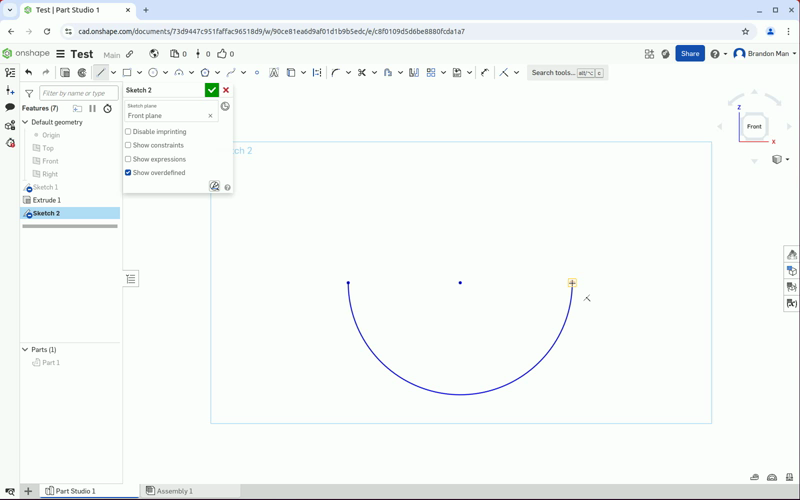
click(572, 282)
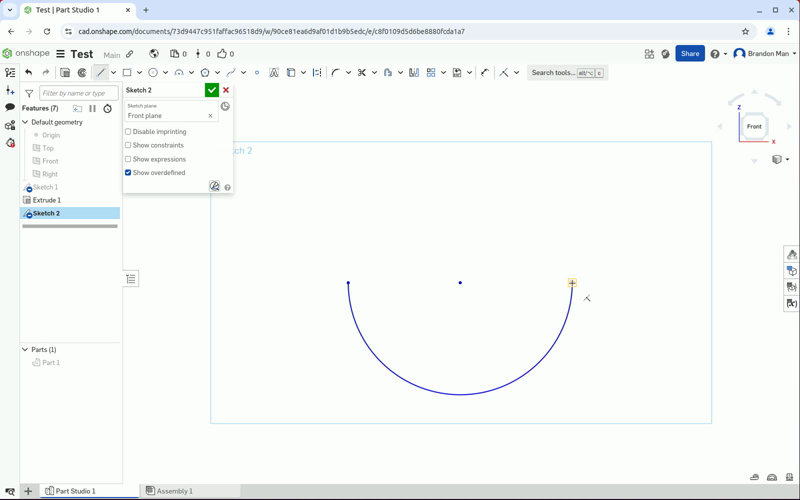
key_down(shift)
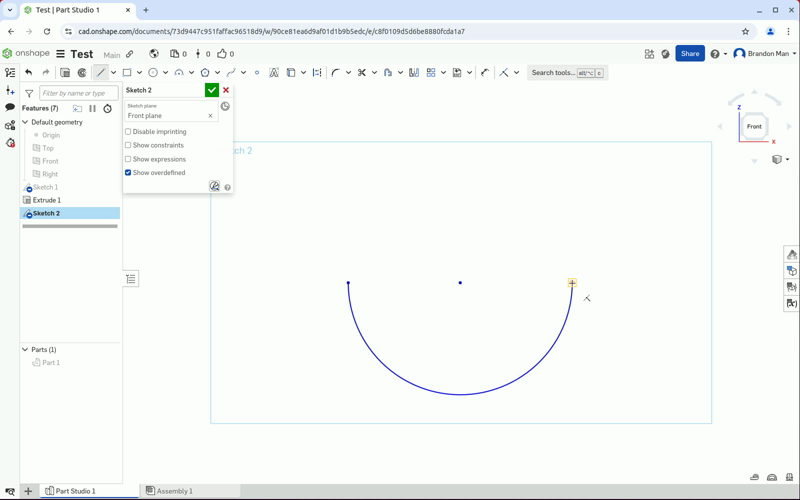
mouse_move(461, 282)
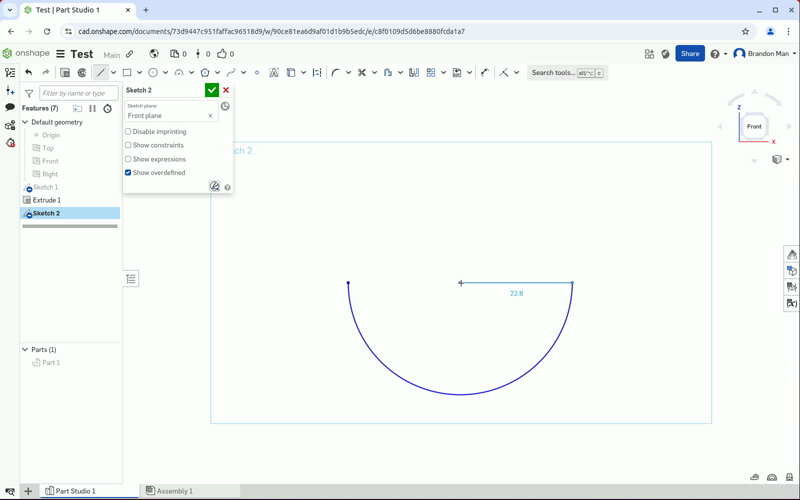
scroll(6)
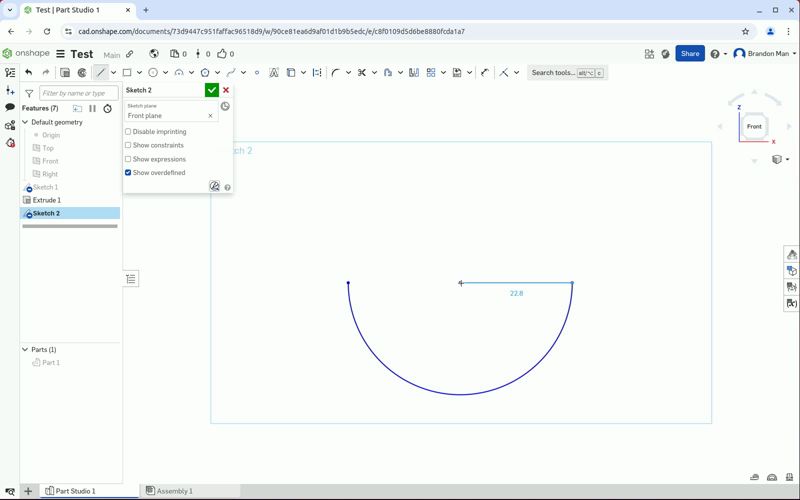
scroll(6)
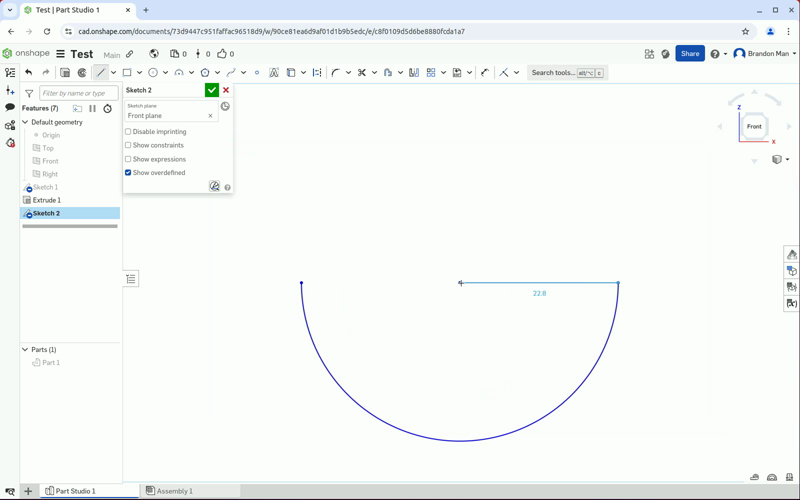
scroll(6)
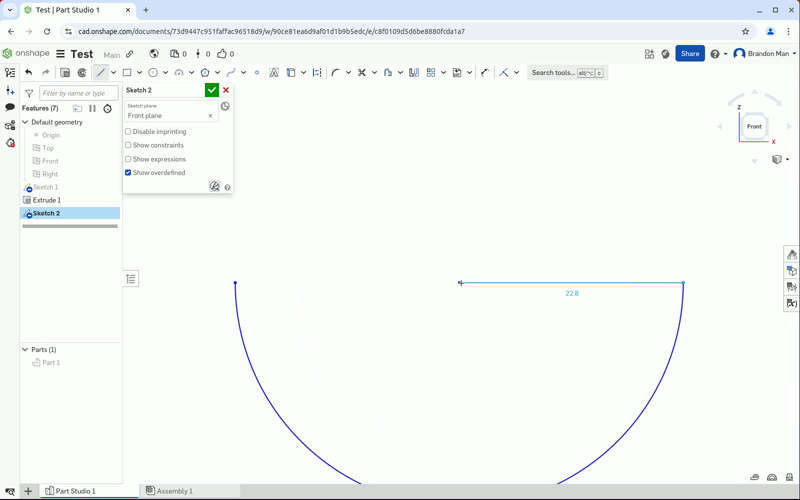
scroll(6)
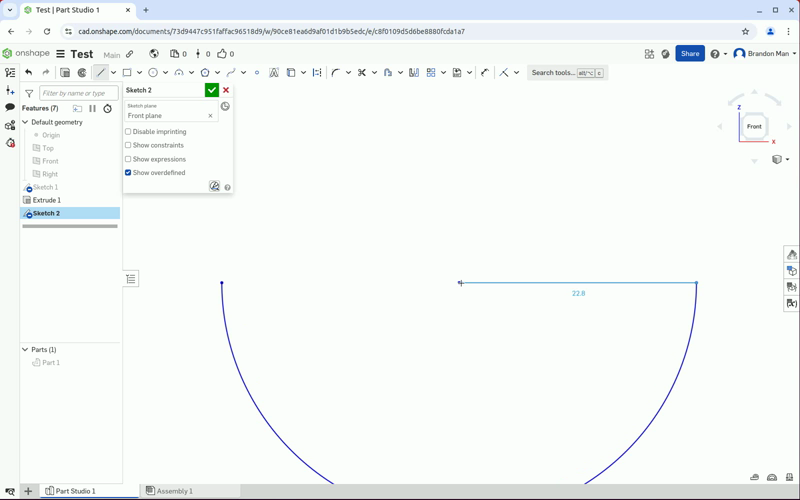
scroll(6)
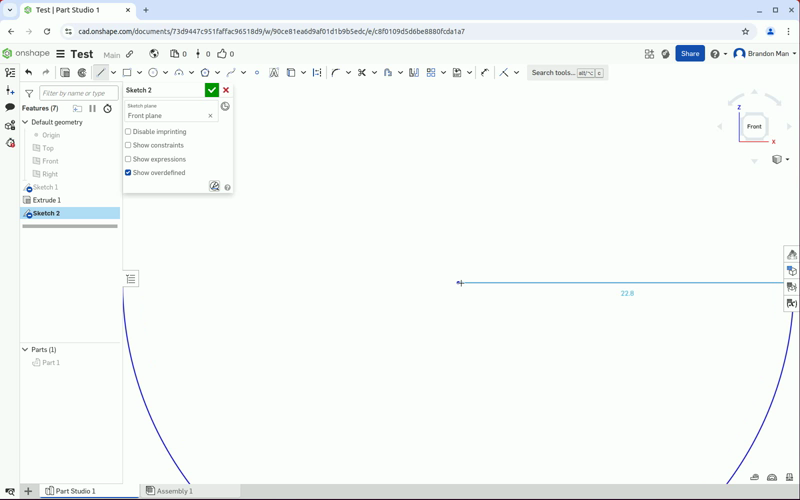
scroll(6)
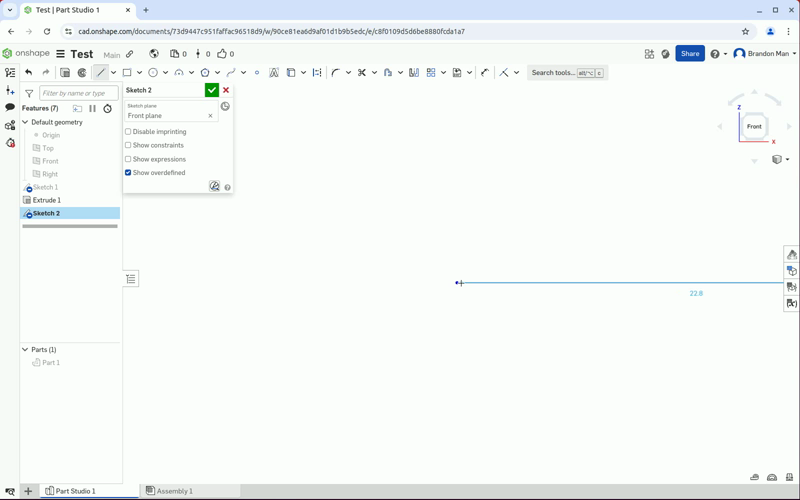
scroll(6)
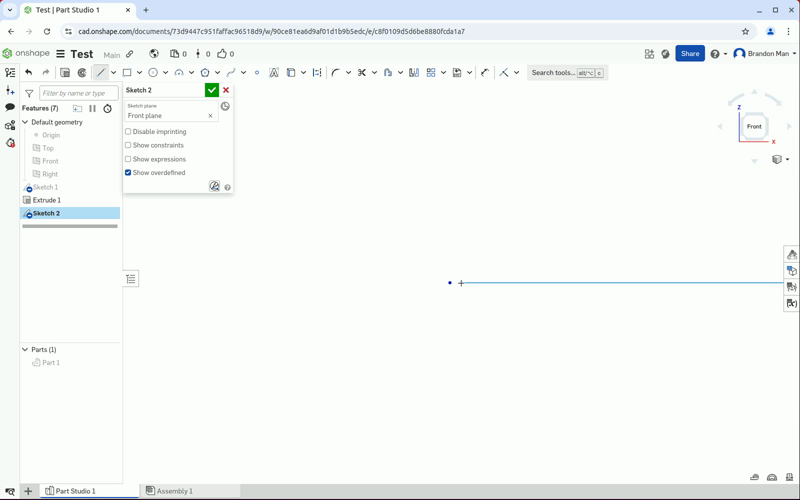
click(461, 282)
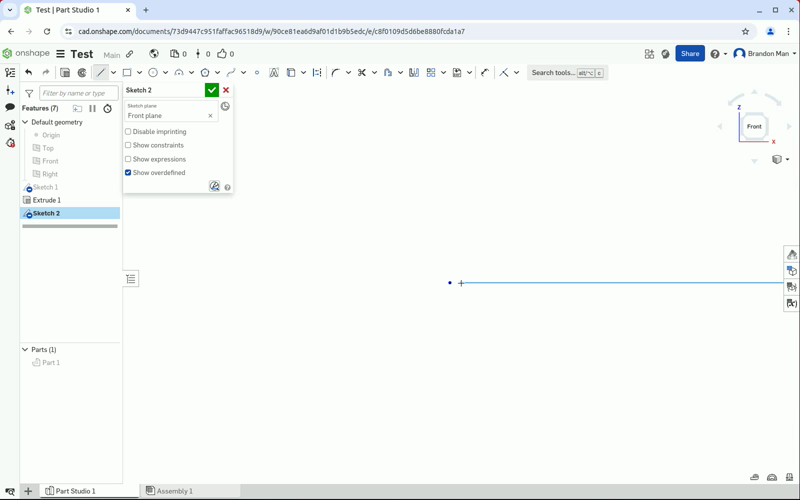
scroll(-6)
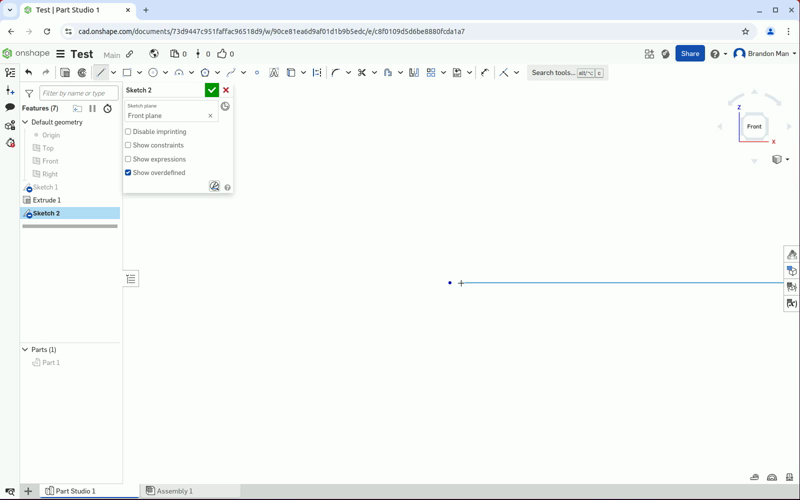
scroll(-6)
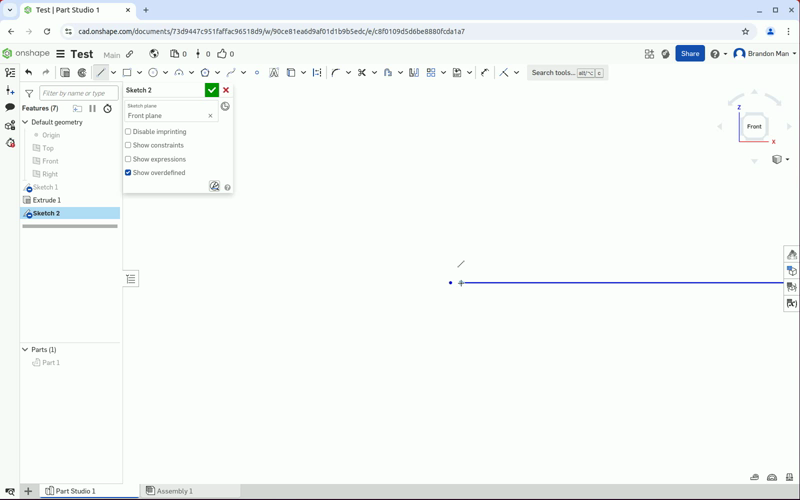
scroll(-6)
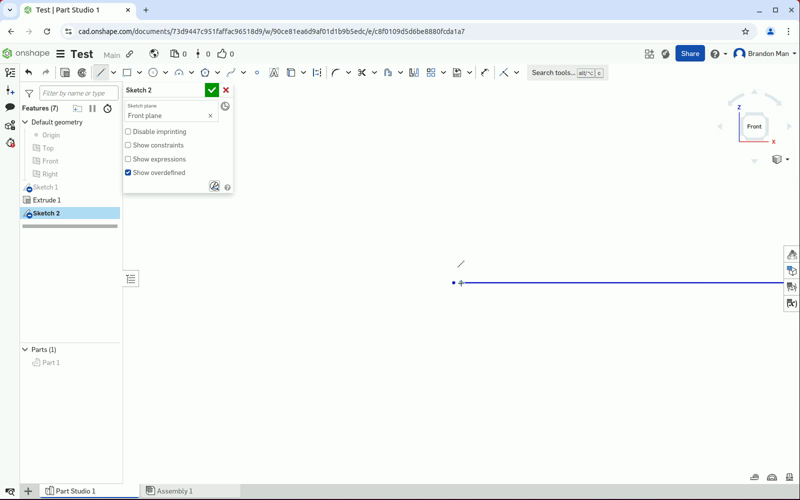
scroll(-6)
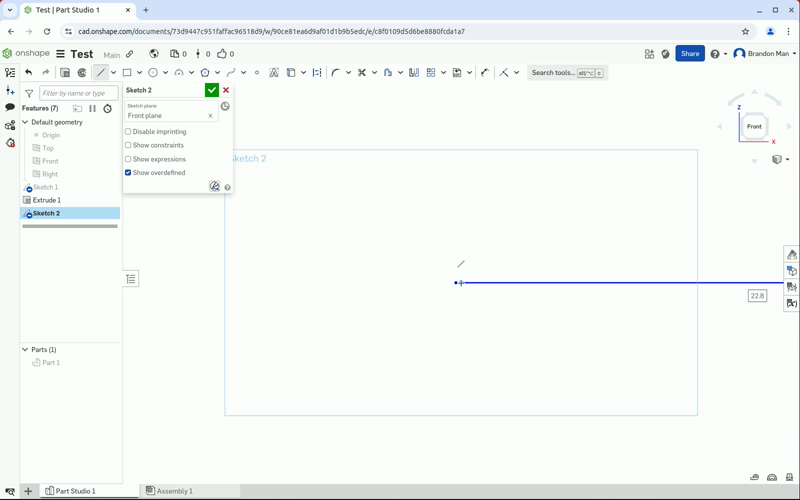
scroll(-6)
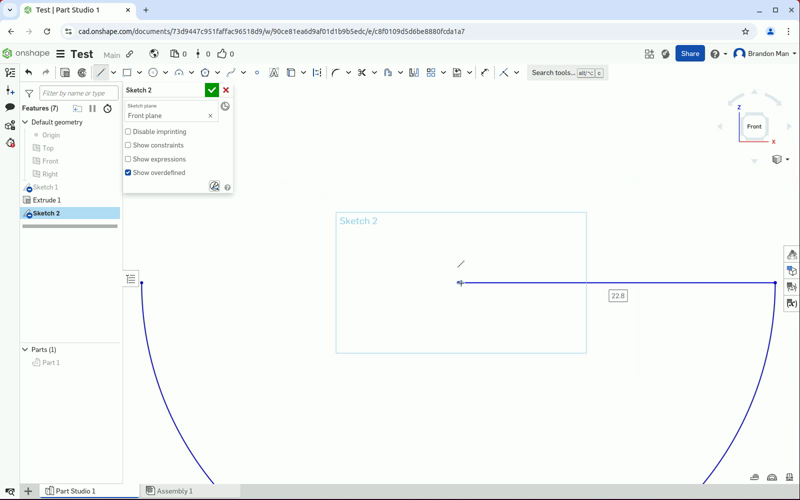
scroll(-6)
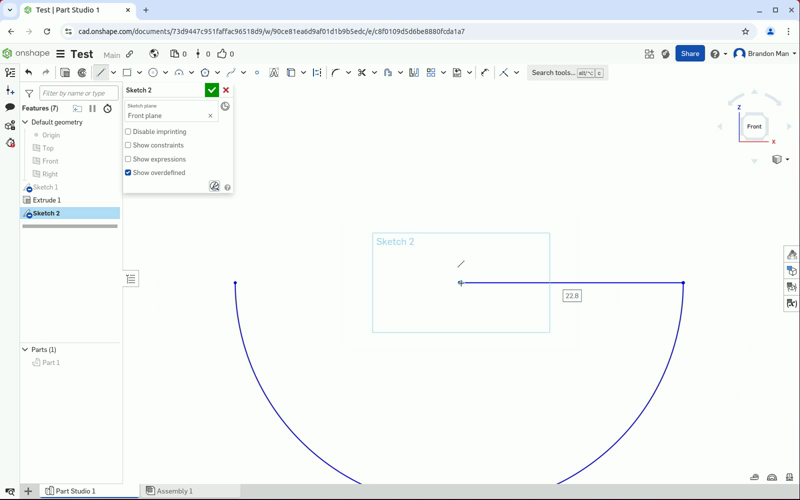
scroll(-6)
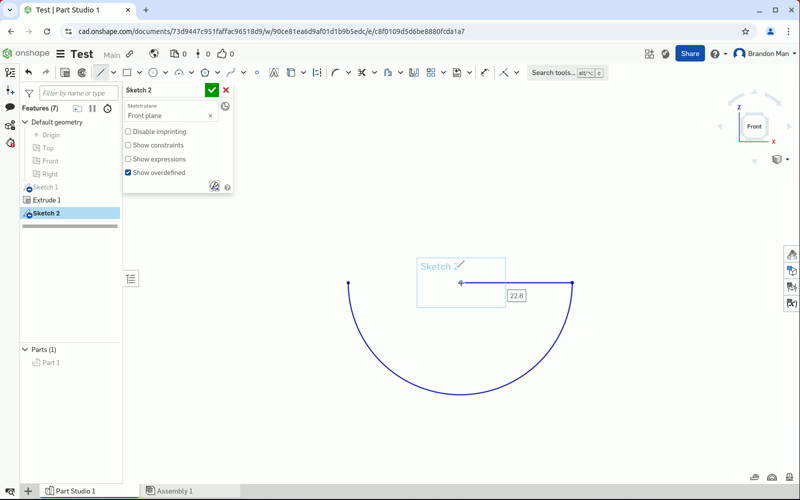
key_up(shift)
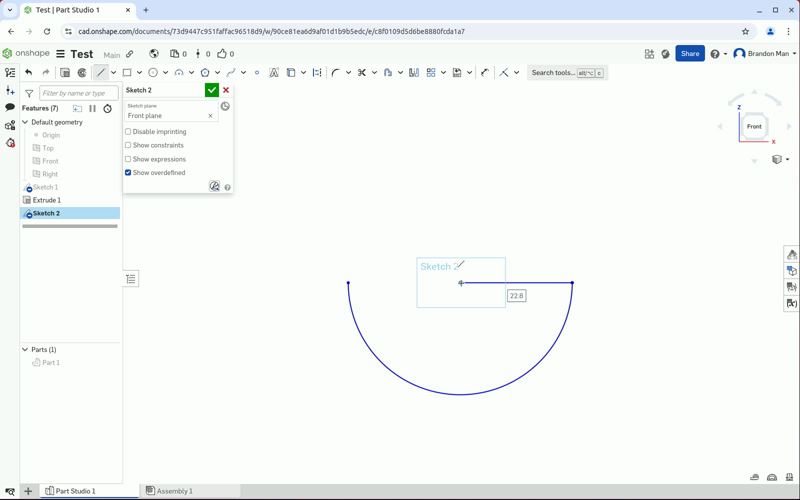
key_down(shift)
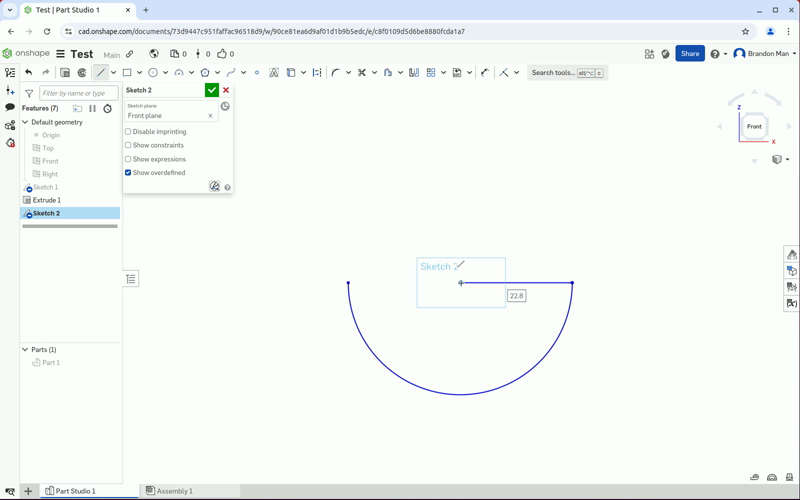
mouse_move(348, 282)
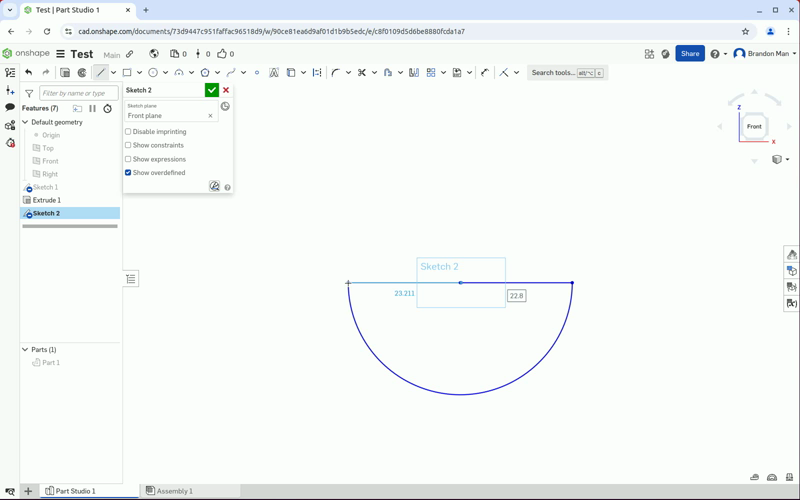
key_up(shift)
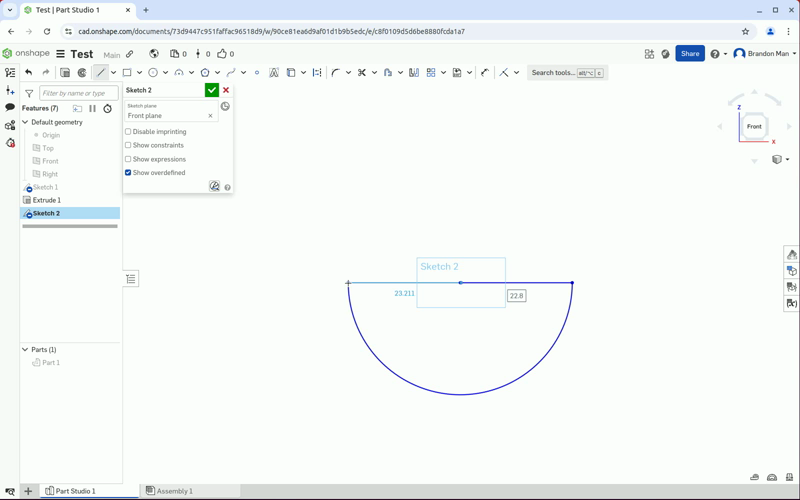
click(348, 282)
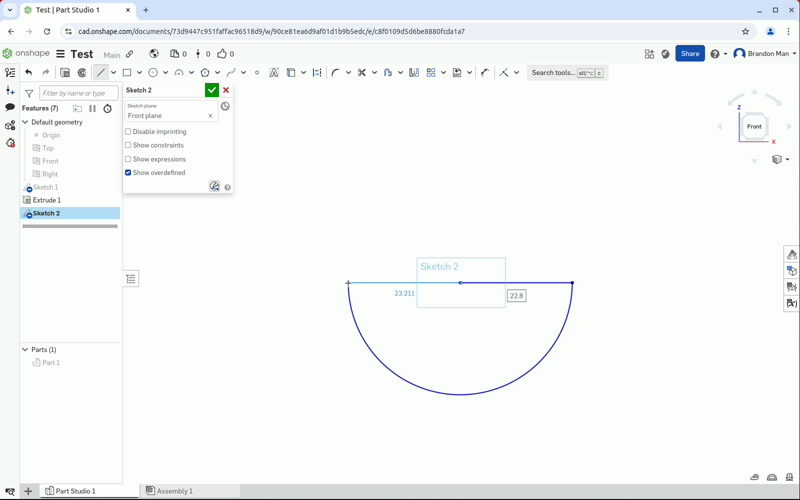
key(esc)
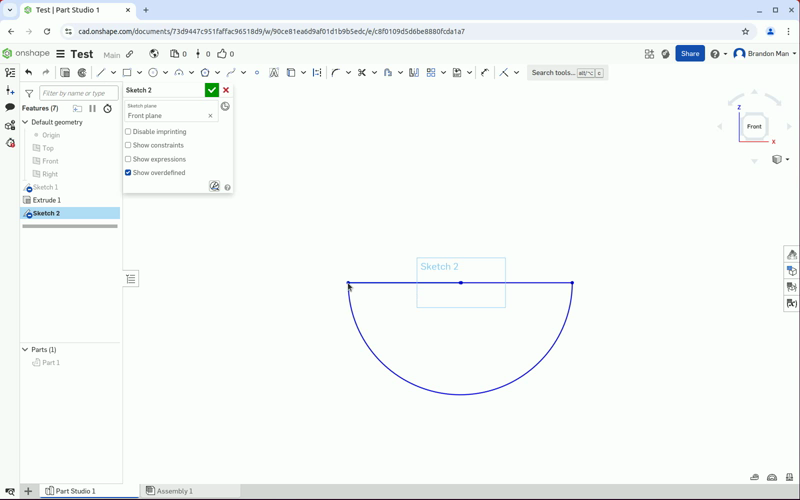
mouse_move(440, 353)
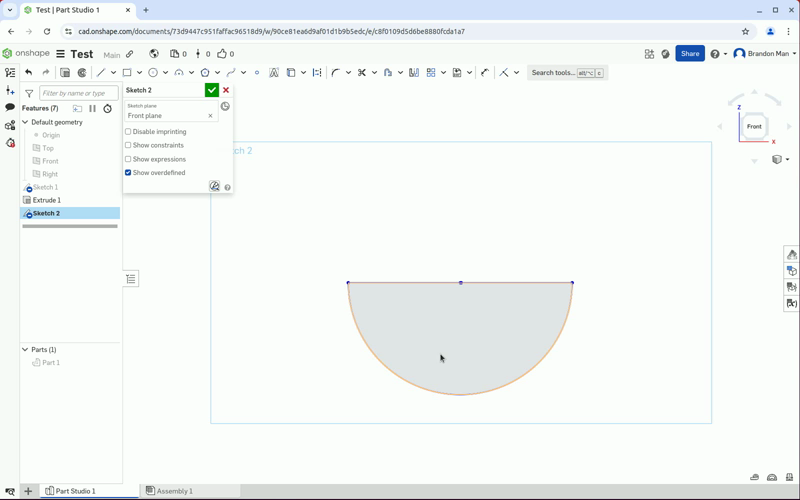
click(440, 353)
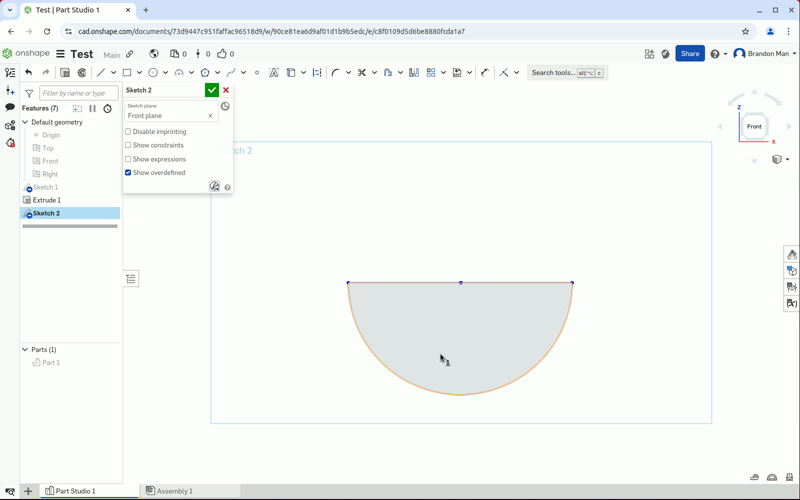
mouse_move(73, 352)
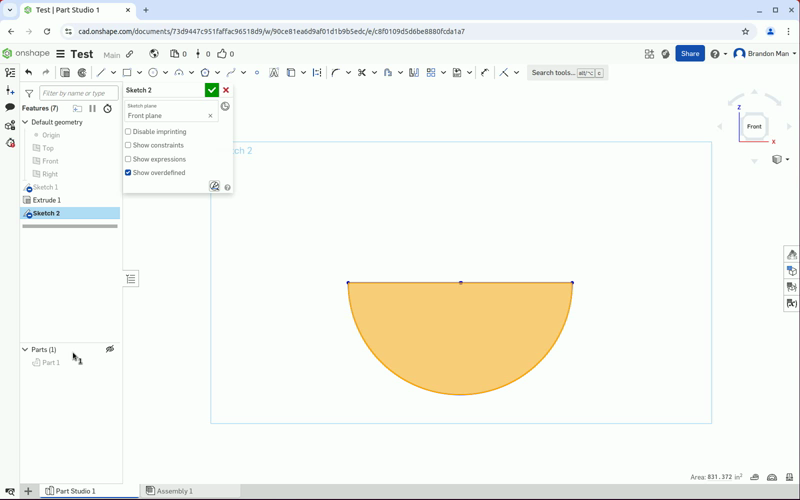
key(shift+y)
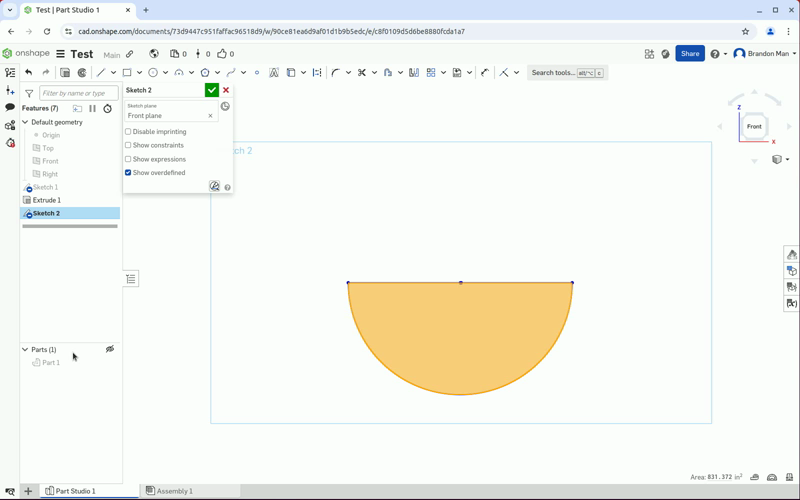
key(shift+e)
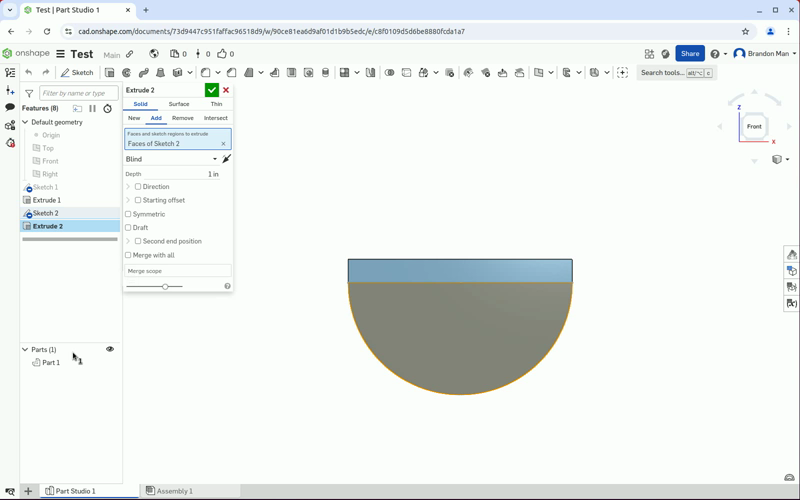
mouse_move(143, 106)
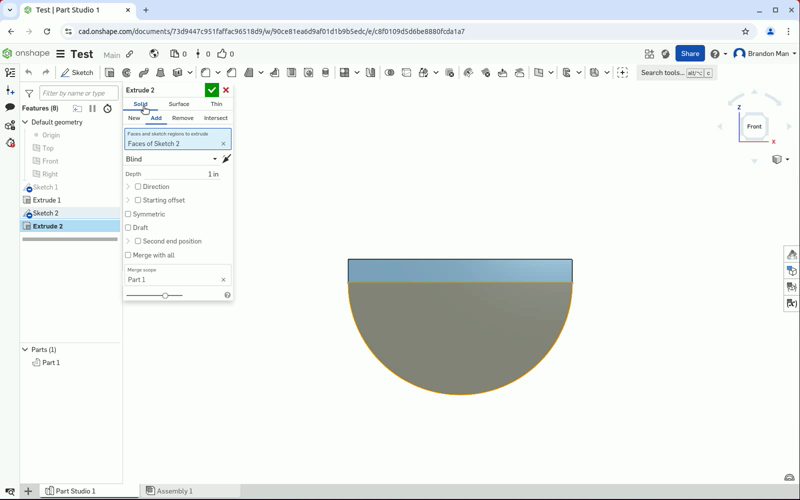
click(143, 106)
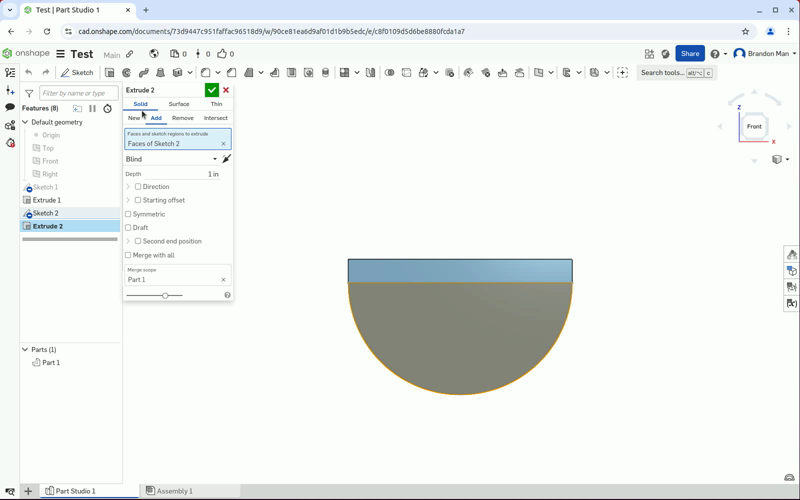
mouse_move(137, 120)
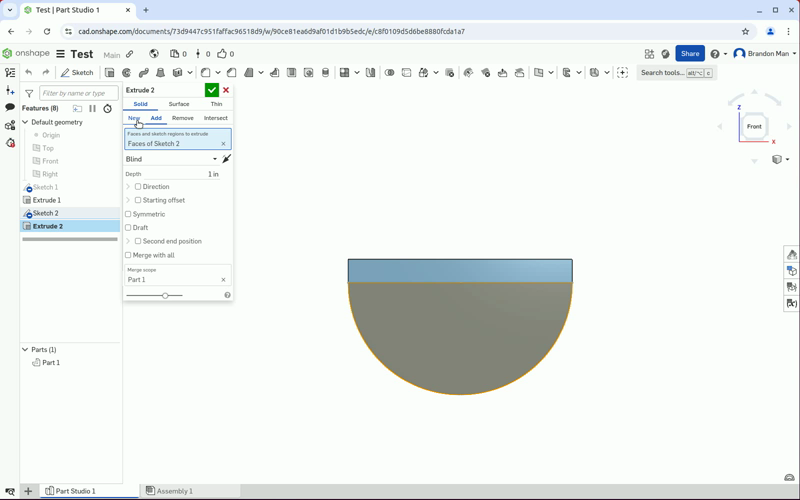
click(137, 120)
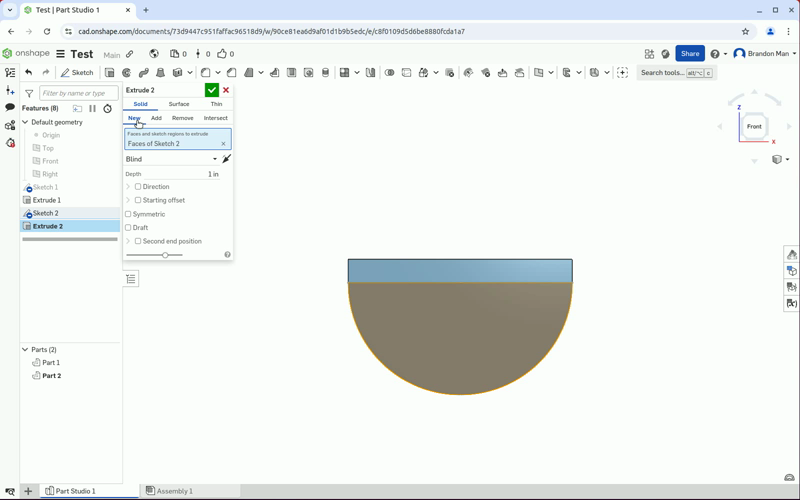
key(tab, 4)
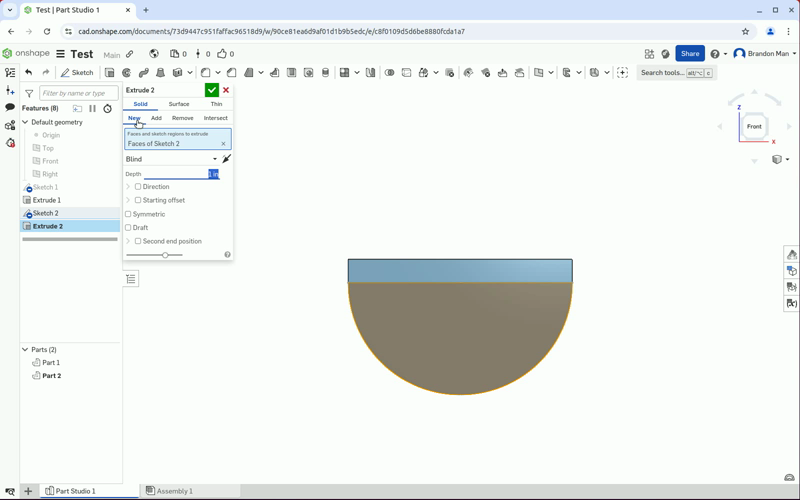
text(7.702)
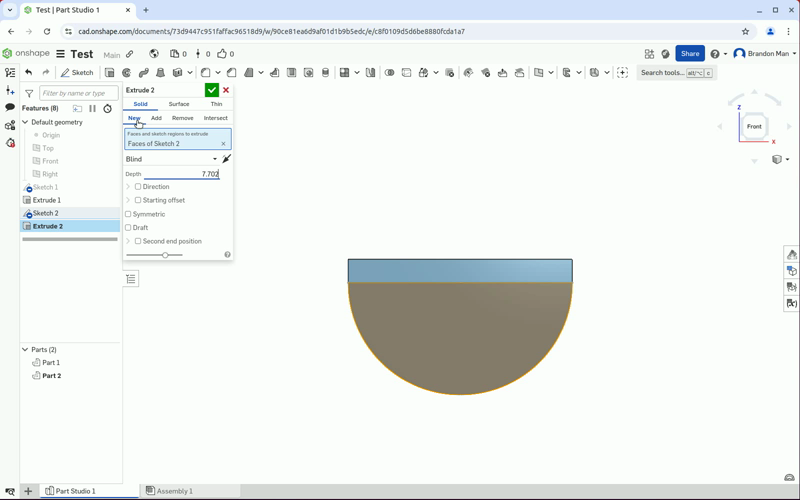
key(tab, 3)
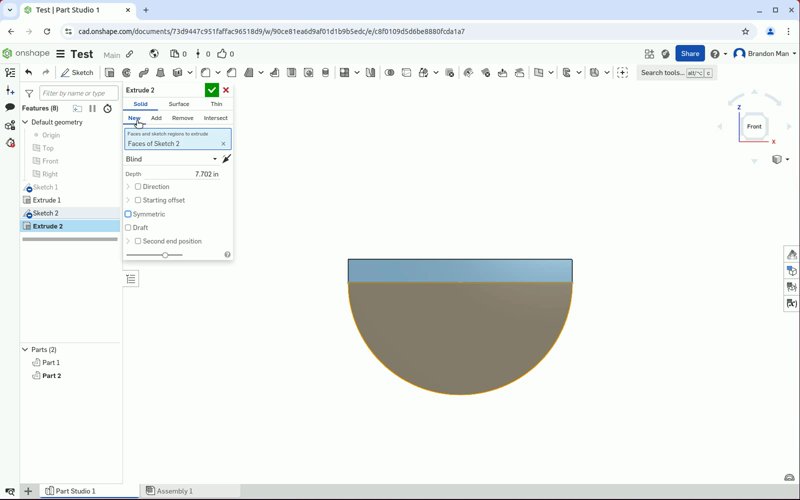
key(space)
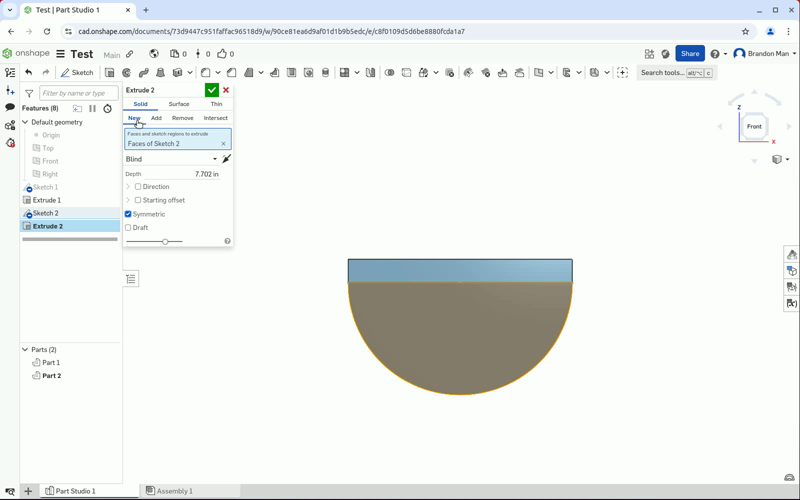
key(enter)
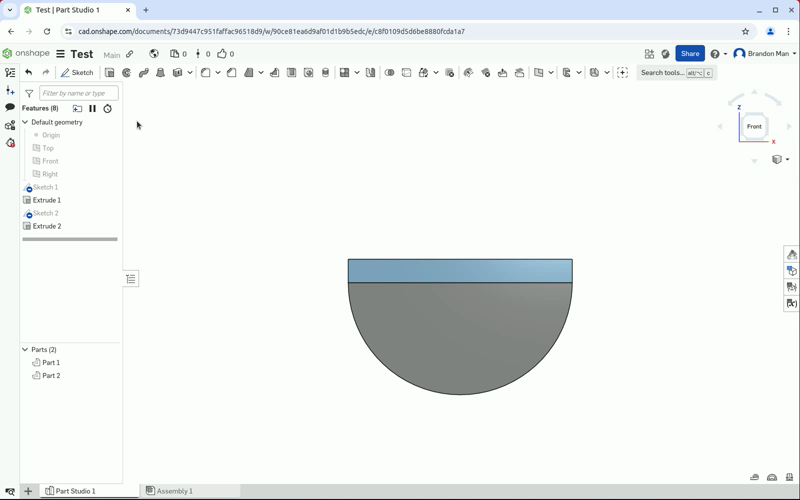
key(shift+h)
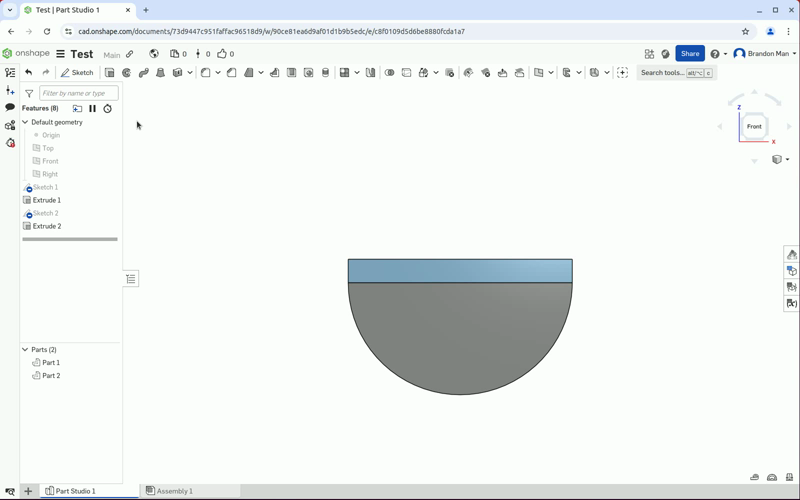
key(shift+h)
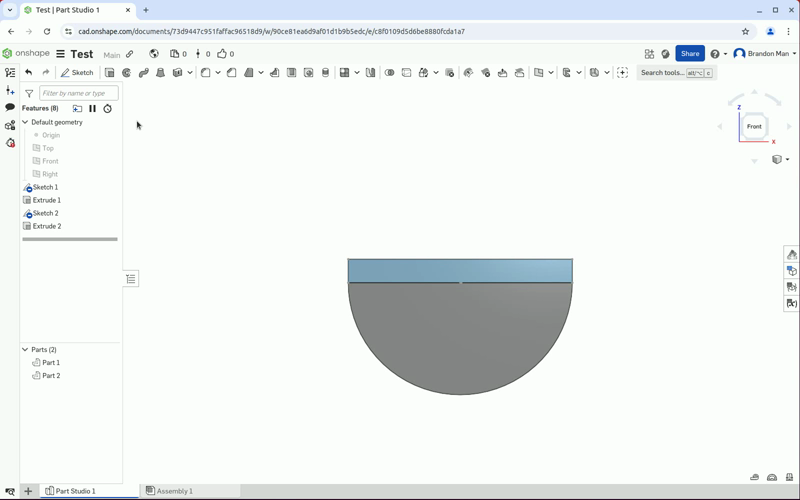
key(shift+7)
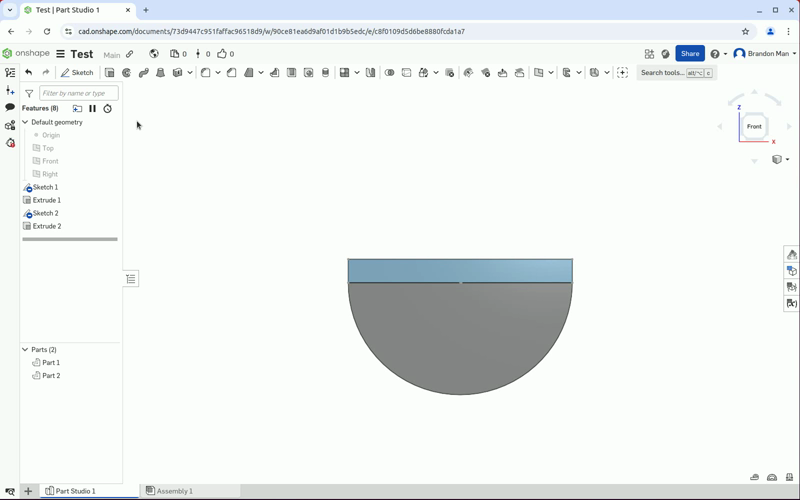
key(left, 2)
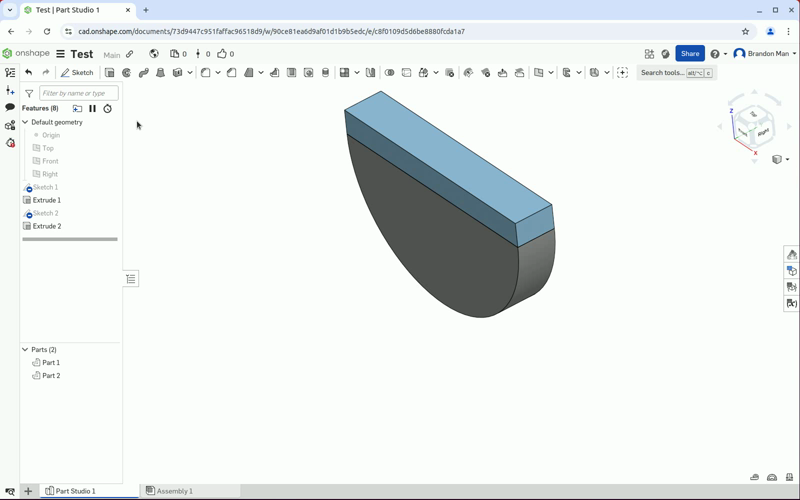
key(down, 2)
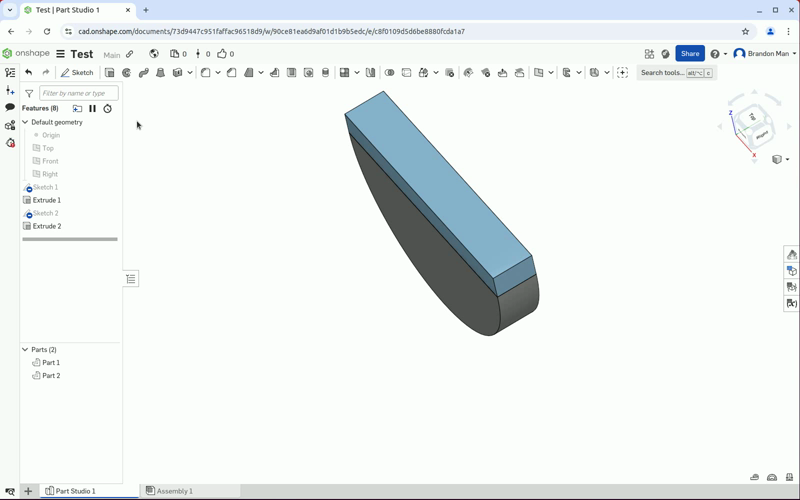
key(up, 2)
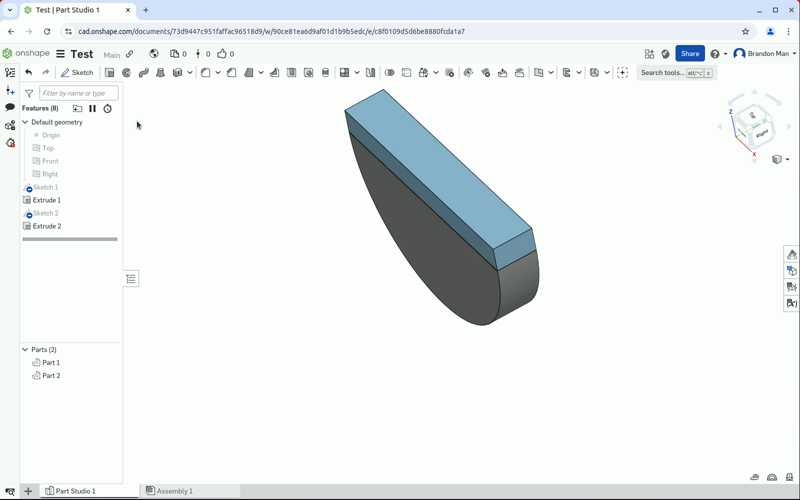
key(right, 2)
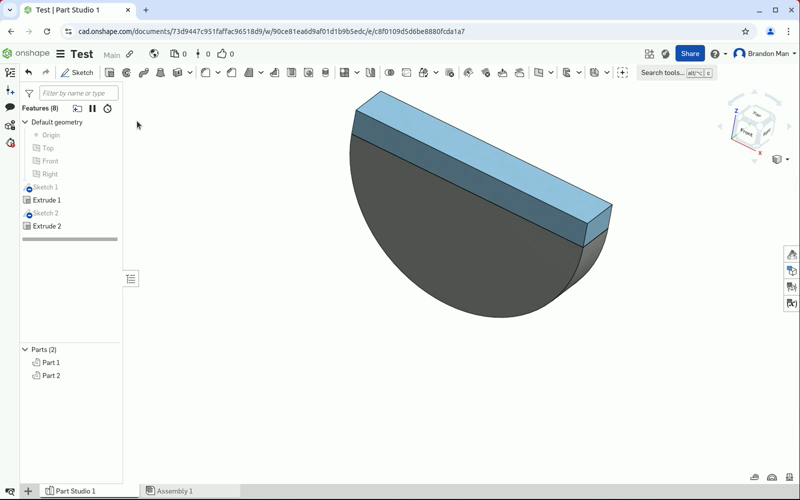
mouse_move(73, 189)
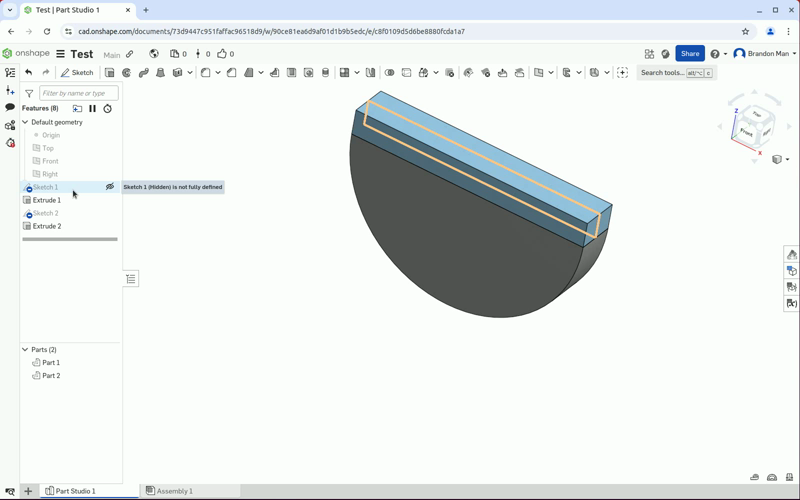
click(73, 189)